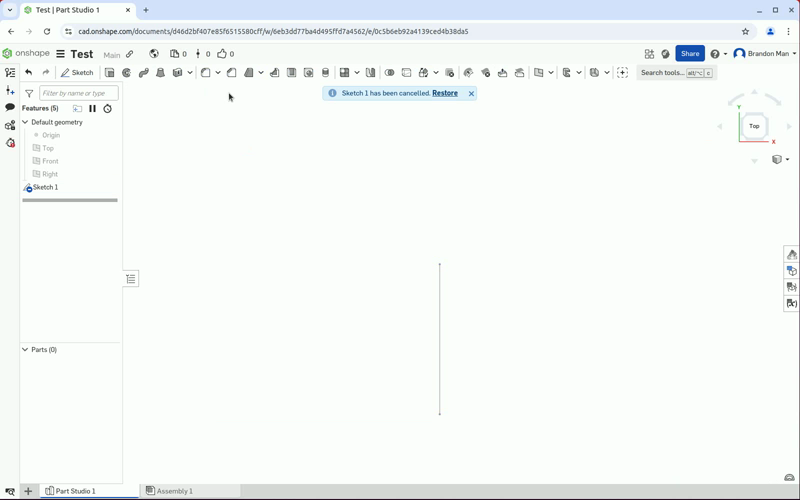
key(shift+h)
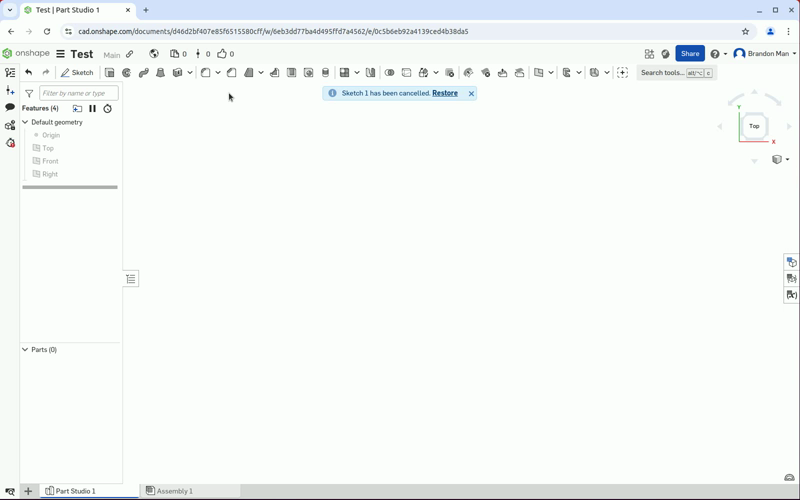
mouse_move(73, 352)
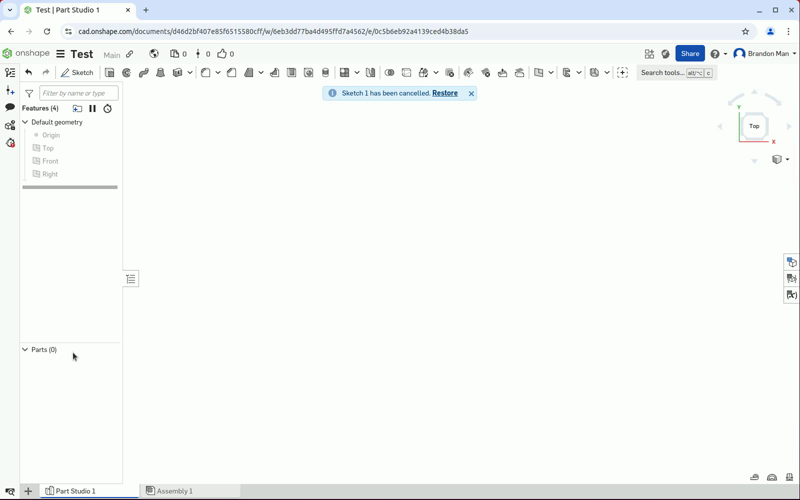
key(y)
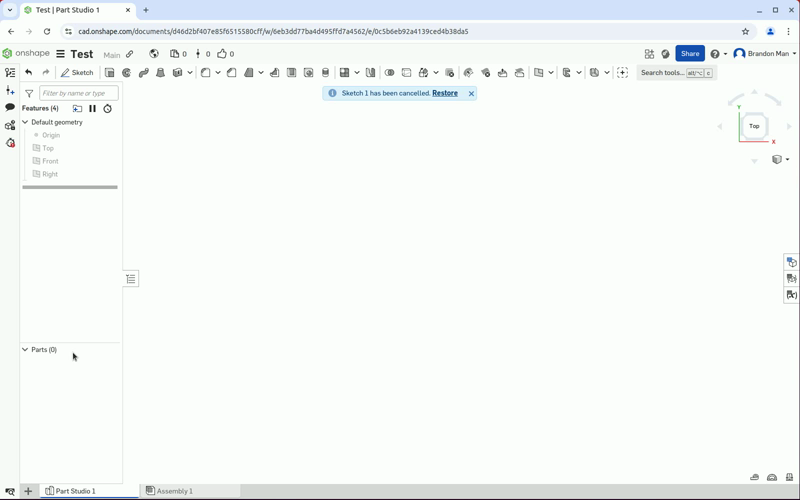
key(shift+p)
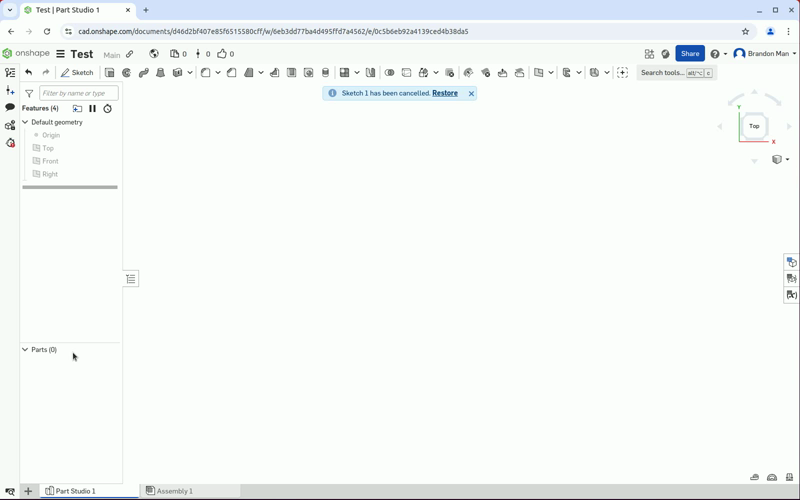
key(space)
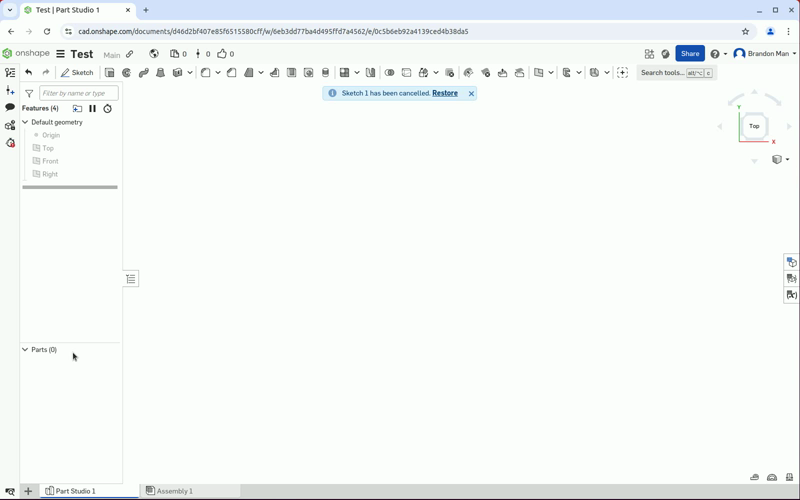
key_down(shift)
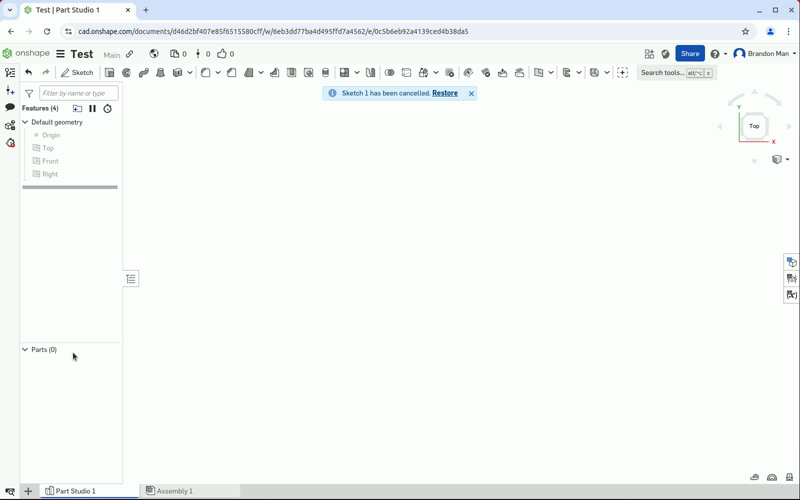
key(up)
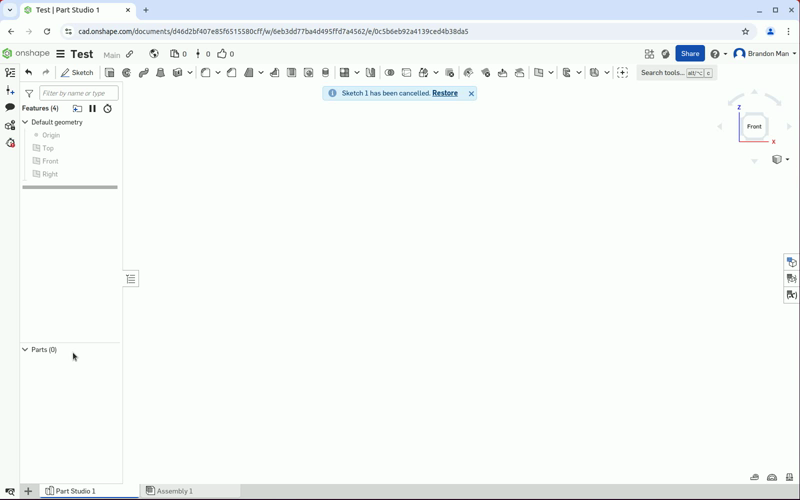
key_up(shift)
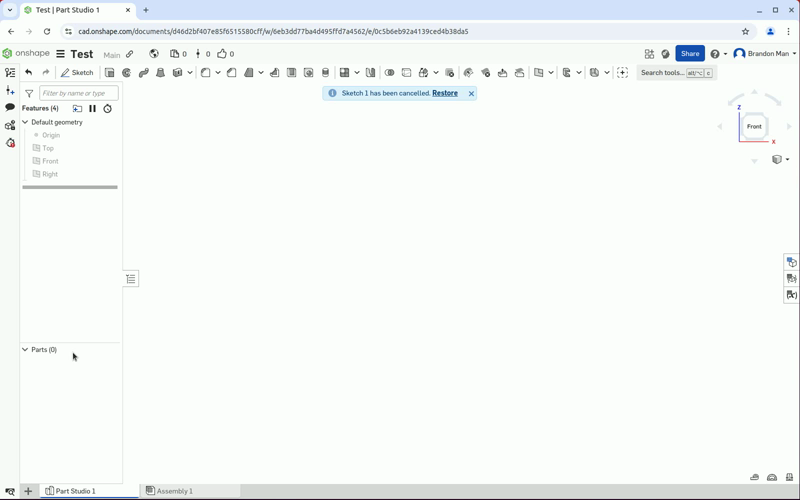
mouse_move(73, 352)
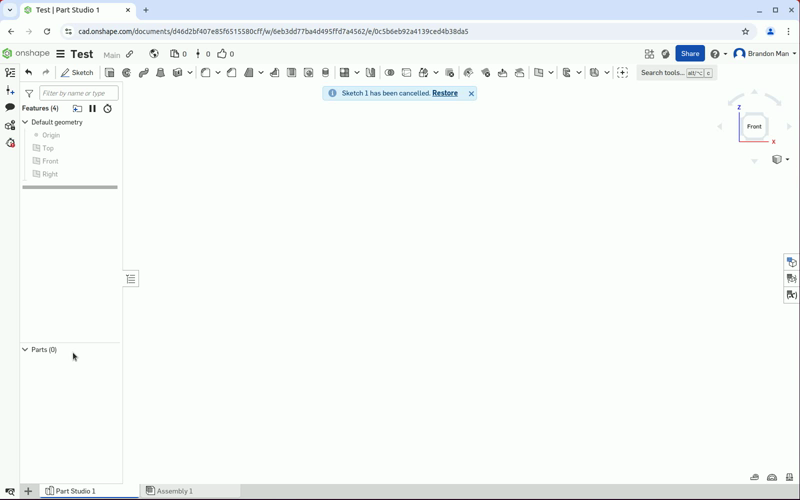
key(shift+y)
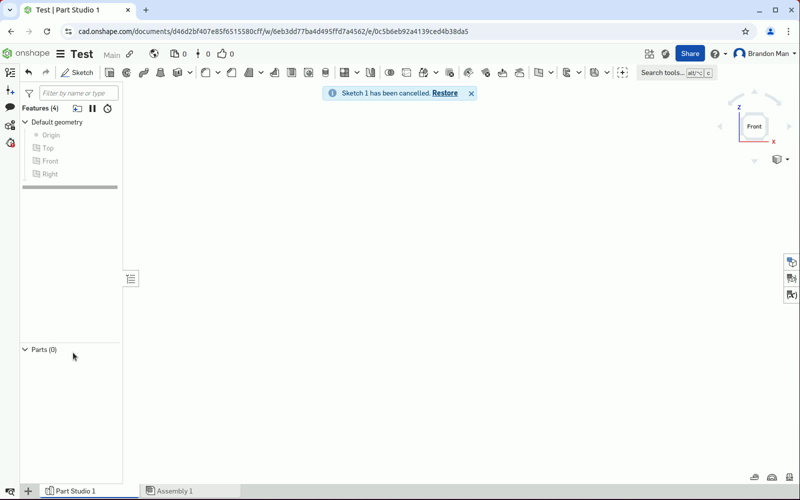
key(shift+s)
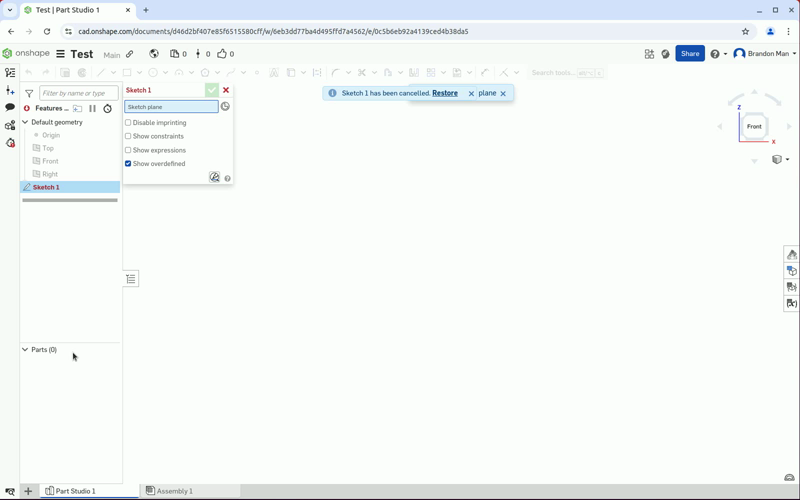
mouse_move(73, 163)
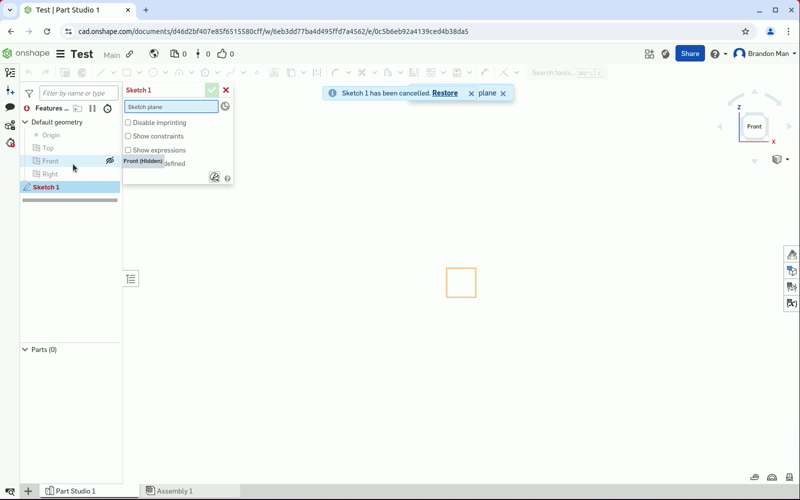
click(73, 163)
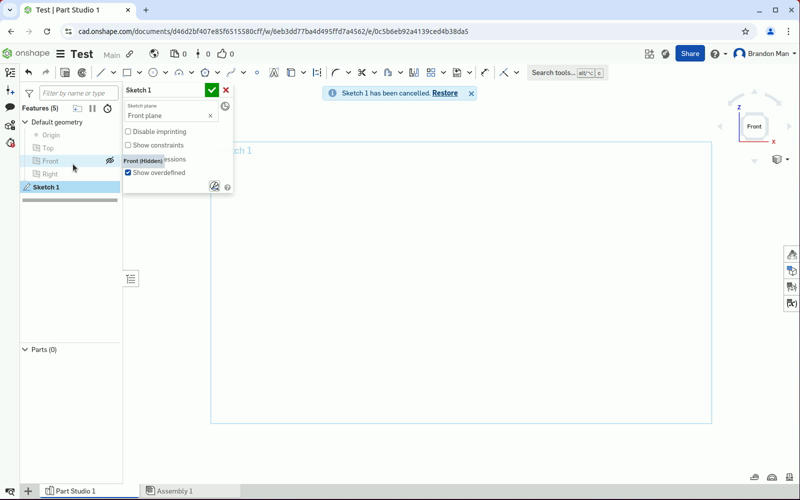
mouse_move(73, 352)
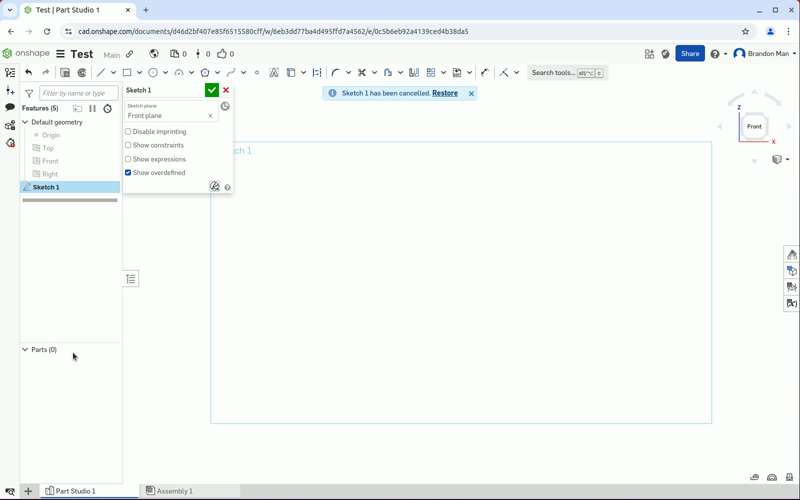
key(y)
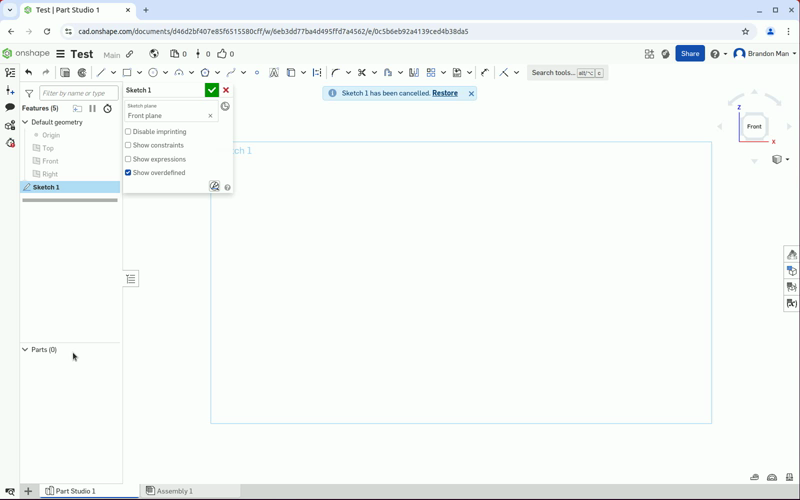
key(l)
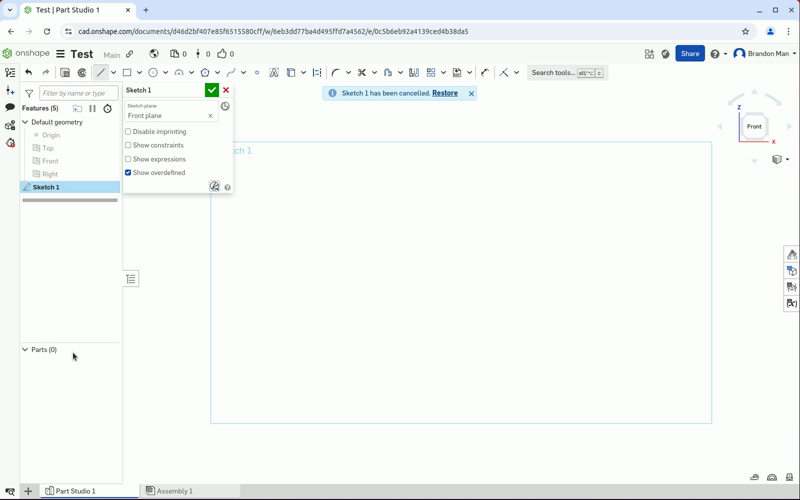
key_down(shift)
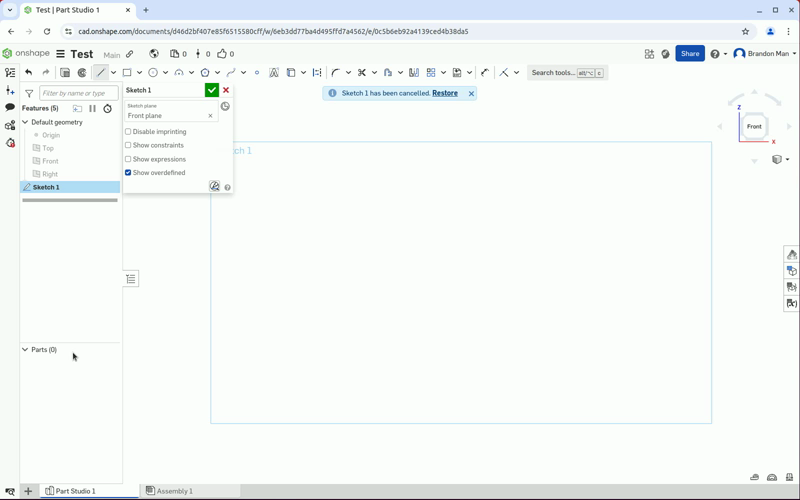
mouse_move(385, 357)
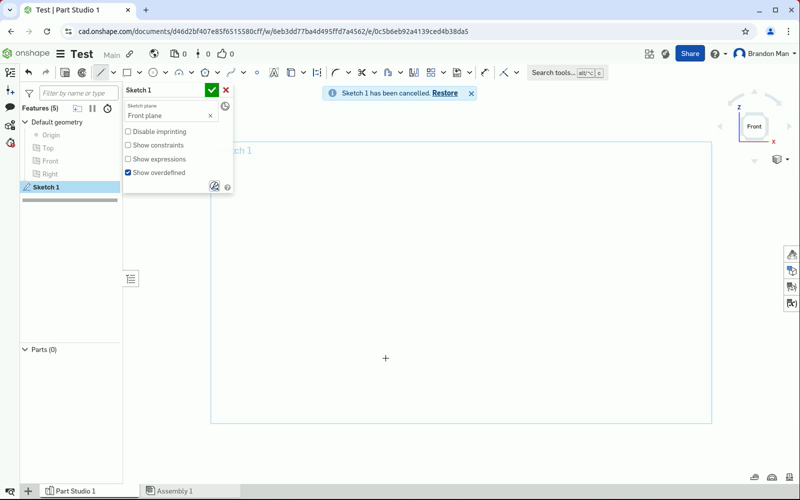
click(385, 357)
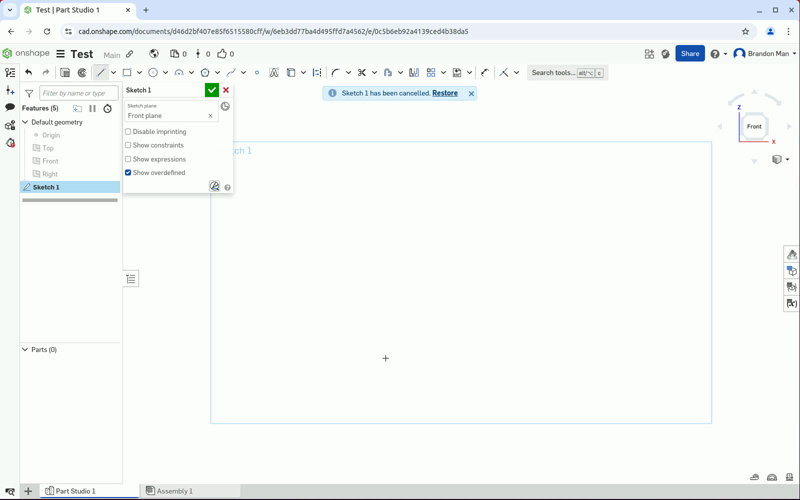
key_up(shift)
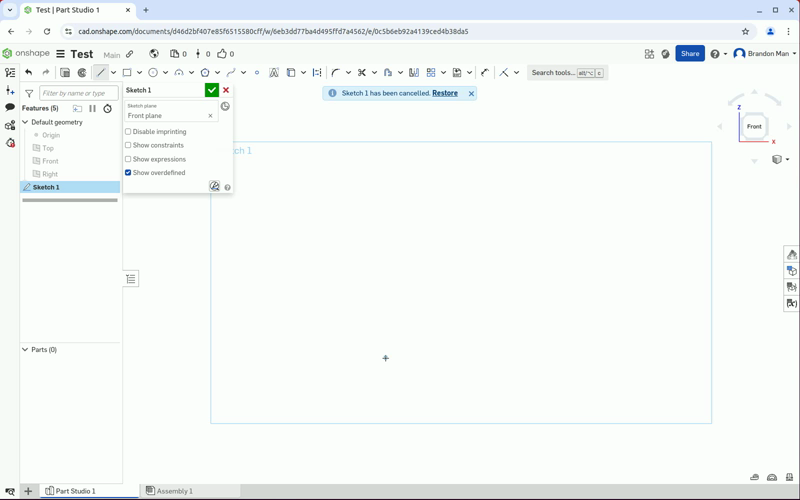
key_down(shift)
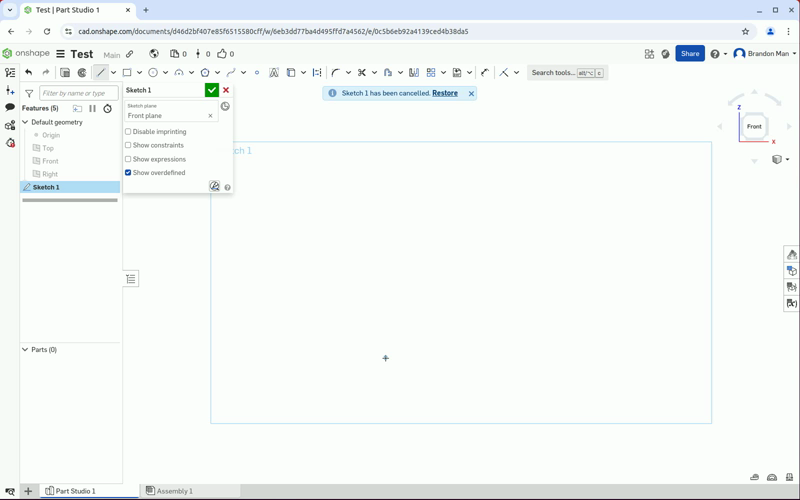
mouse_move(534, 357)
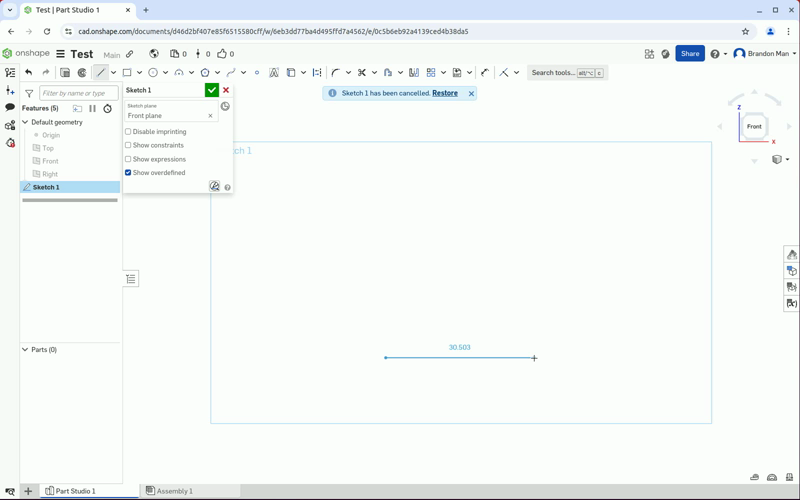
click(534, 357)
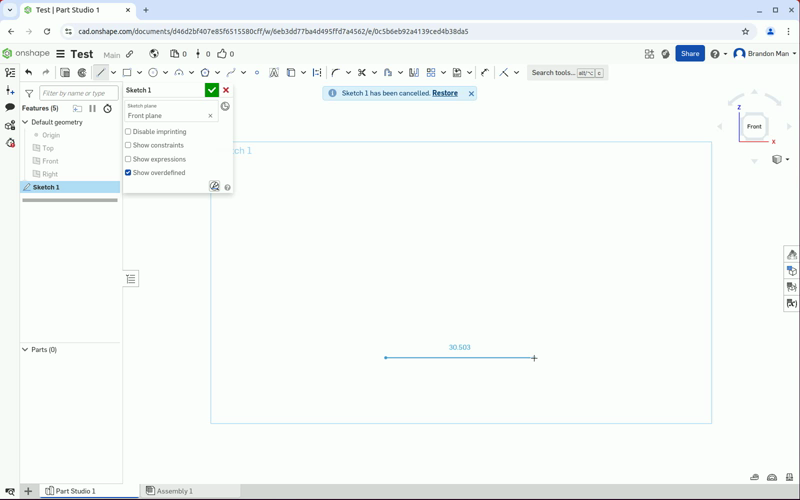
key_up(shift)
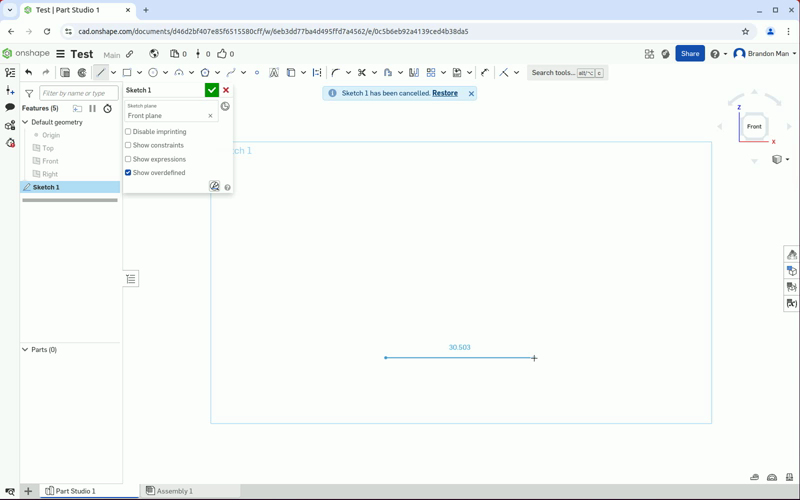
key_down(shift)
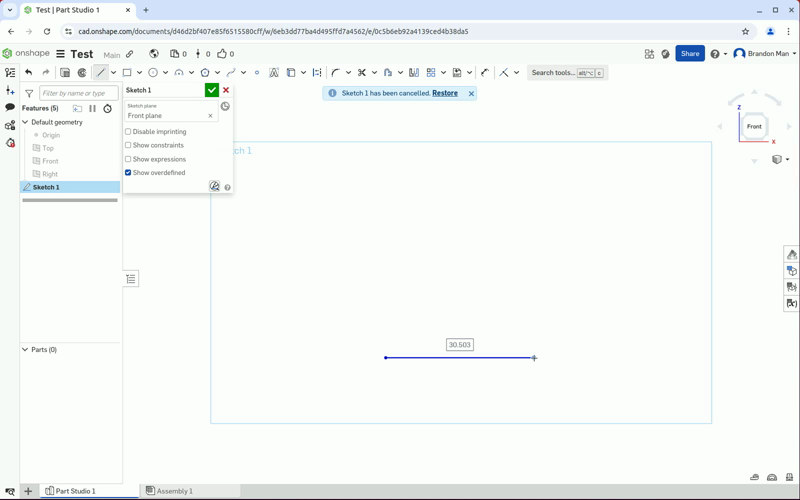
mouse_move(534, 209)
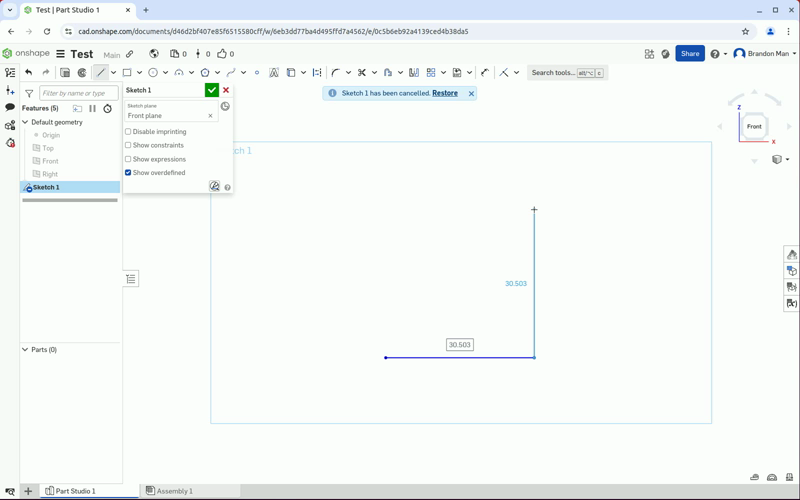
click(534, 209)
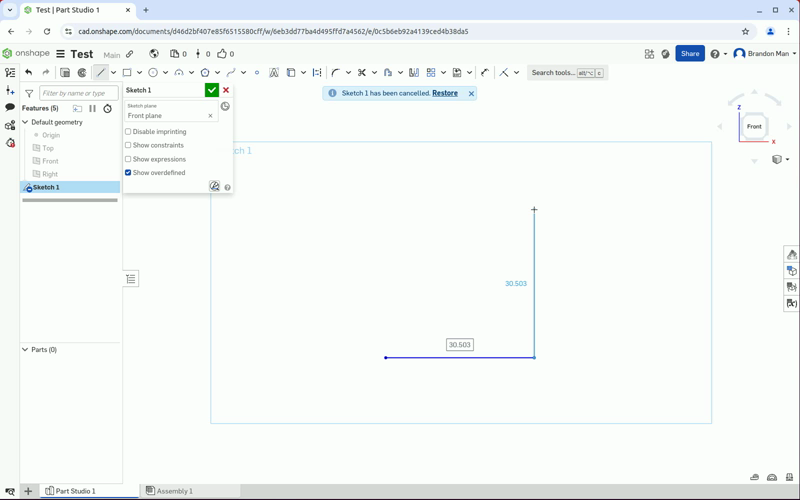
key_up(shift)
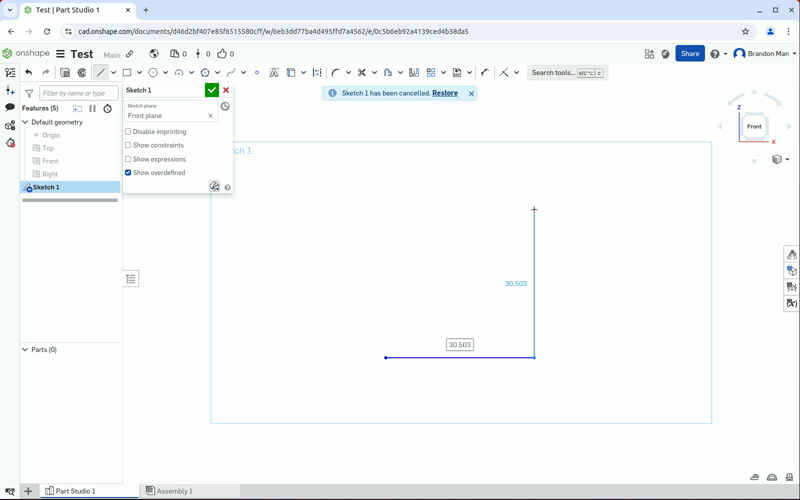
key_down(shift)
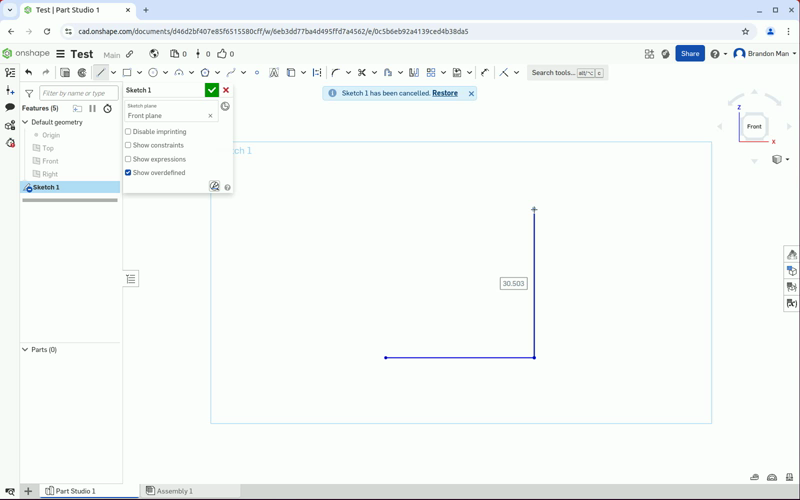
mouse_move(385, 209)
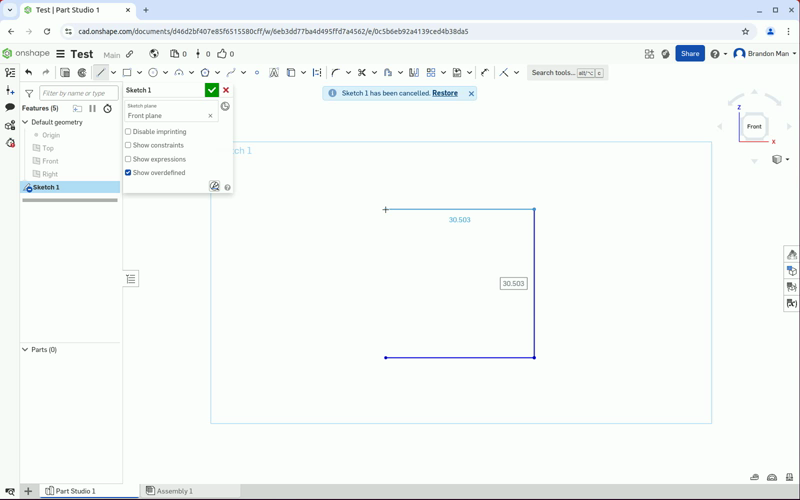
click(385, 209)
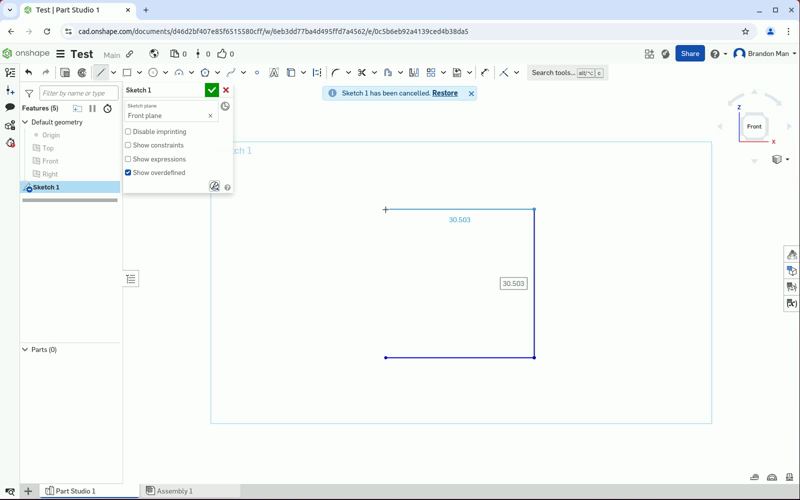
key_up(shift)
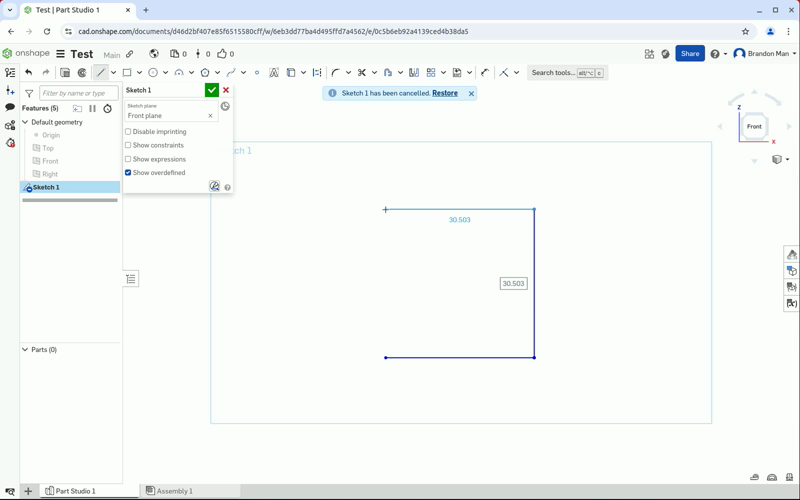
key_down(shift)
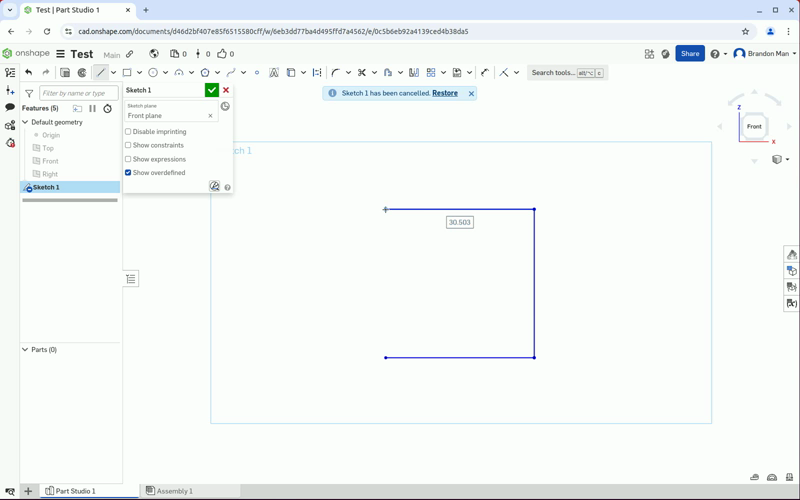
mouse_move(385, 357)
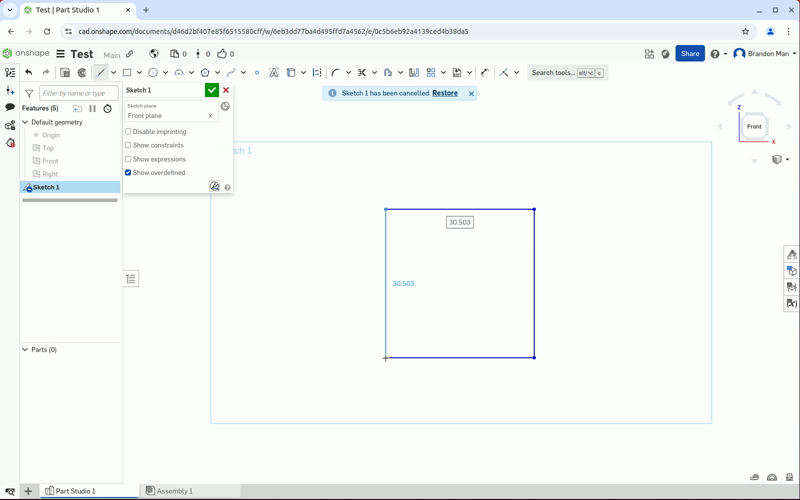
key_up(shift)
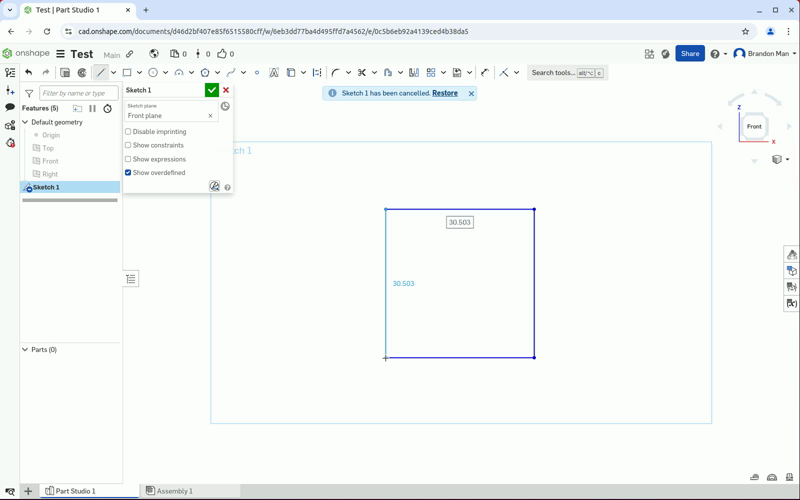
click(385, 357)
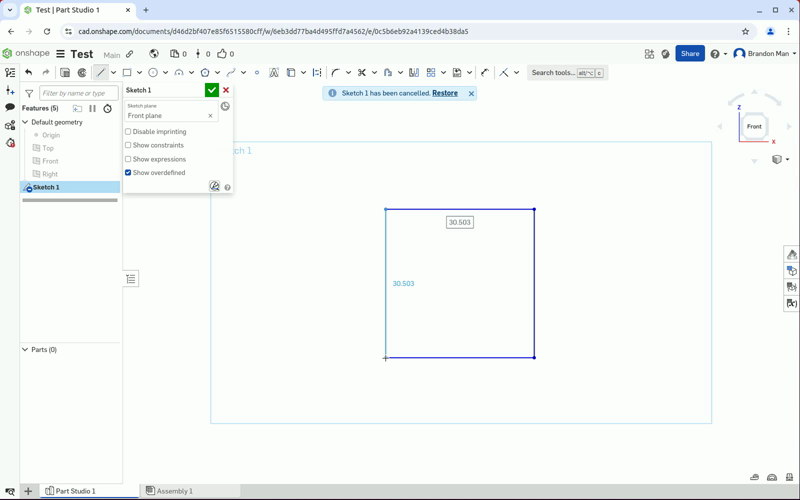
key(esc)
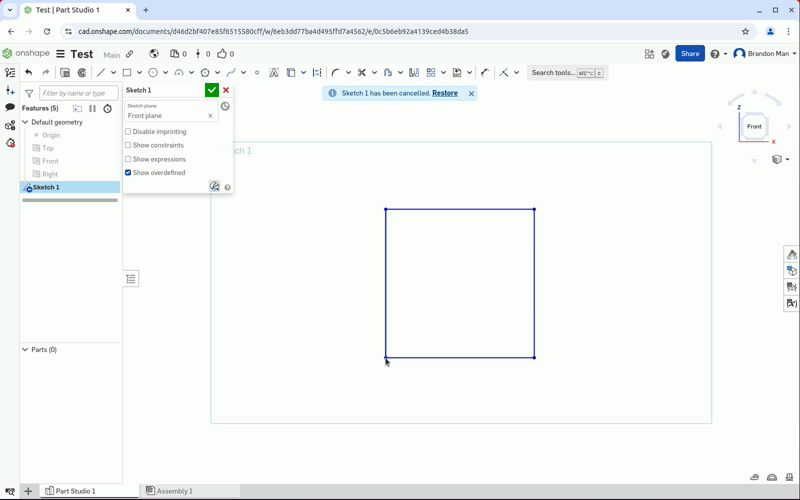
key(c)
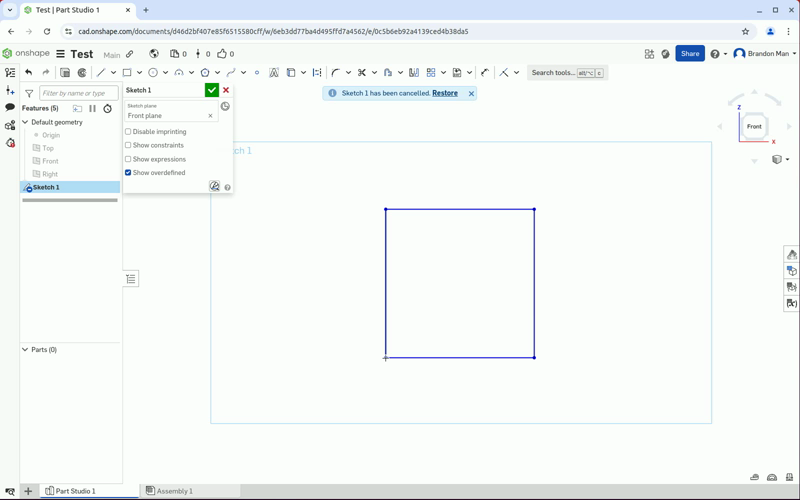
key_down(shift)
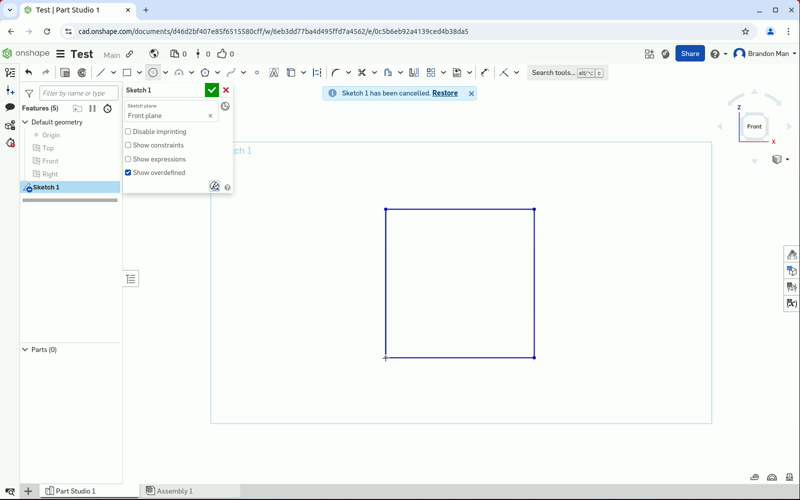
mouse_move(462, 282)
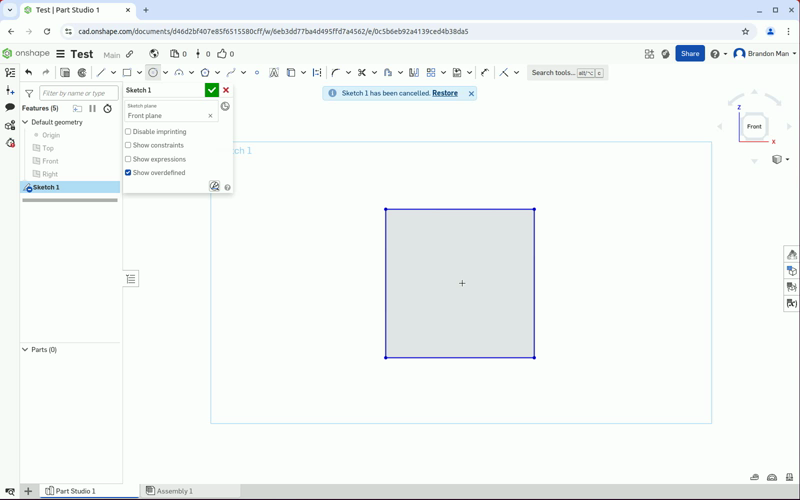
click(462, 282)
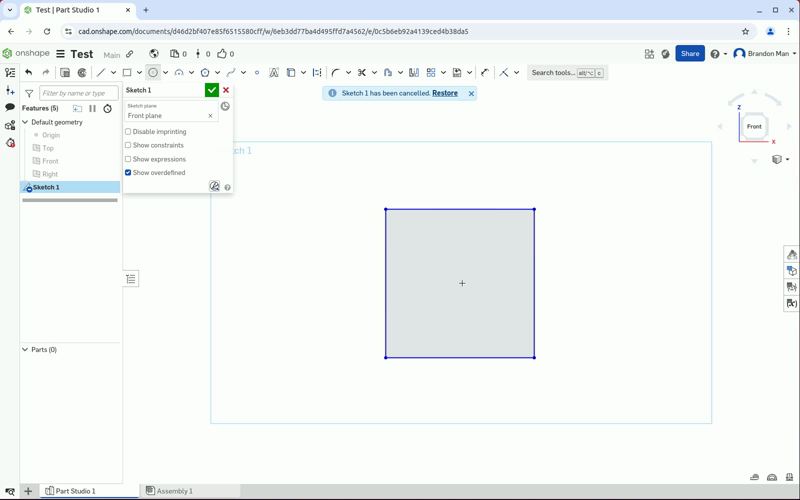
key_up(shift)
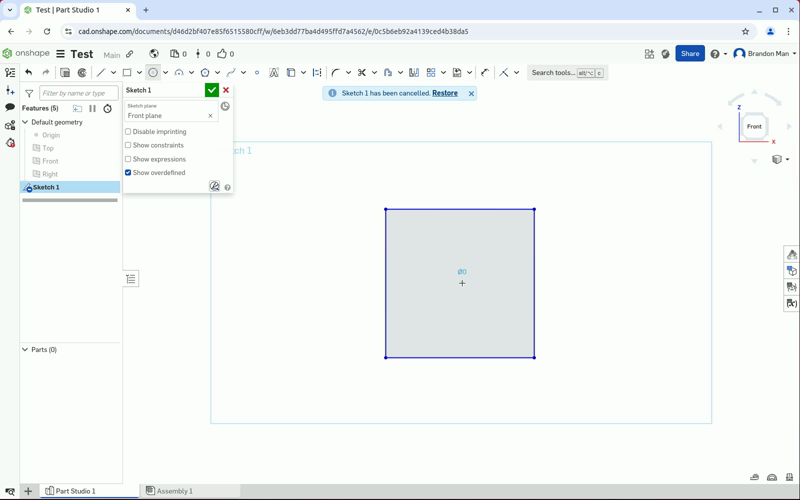
mouse_move(509, 282)
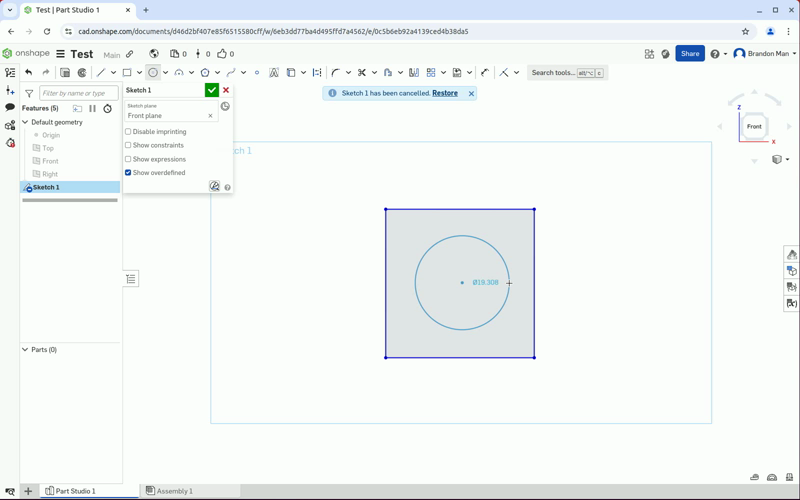
click(509, 282)
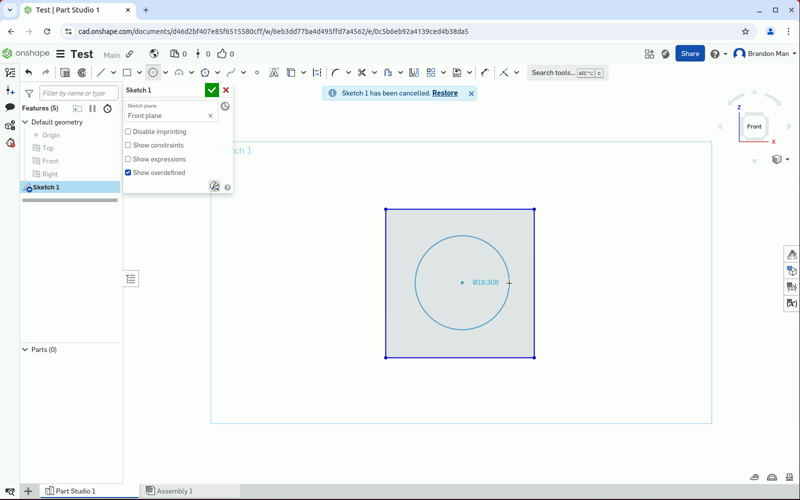
key(esc)
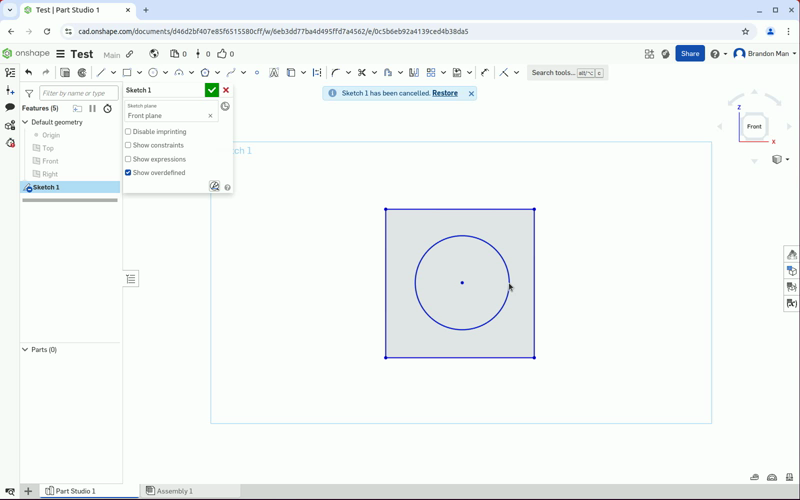
mouse_move(400, 241)
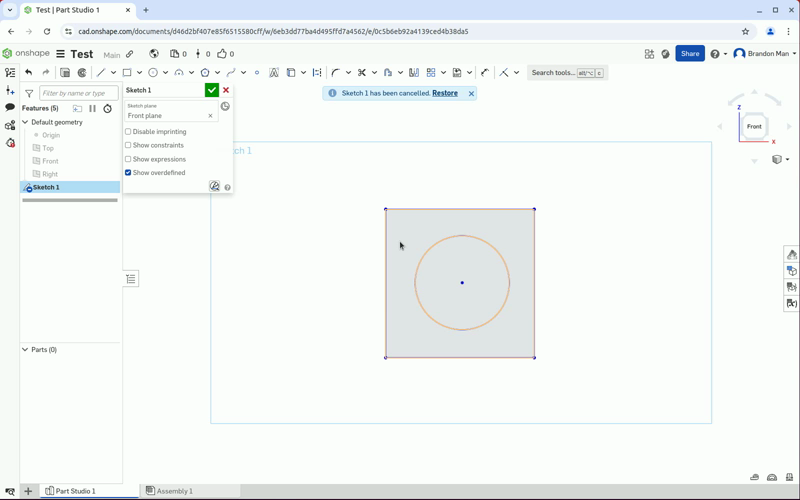
click(400, 241)
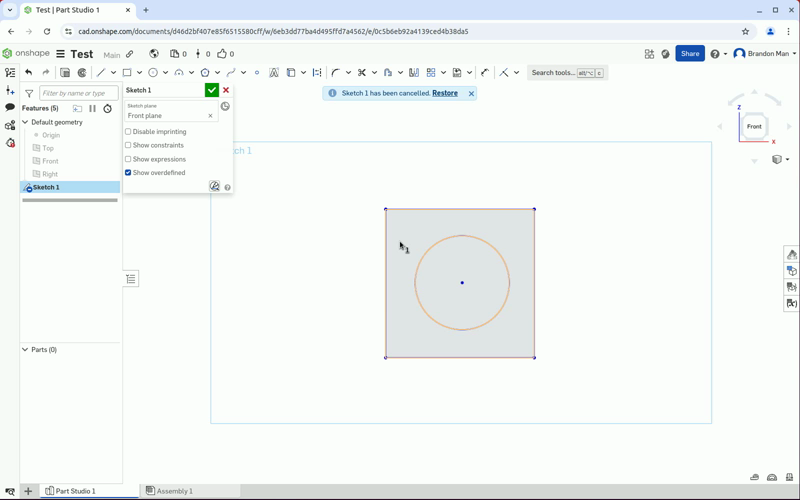
mouse_move(73, 352)
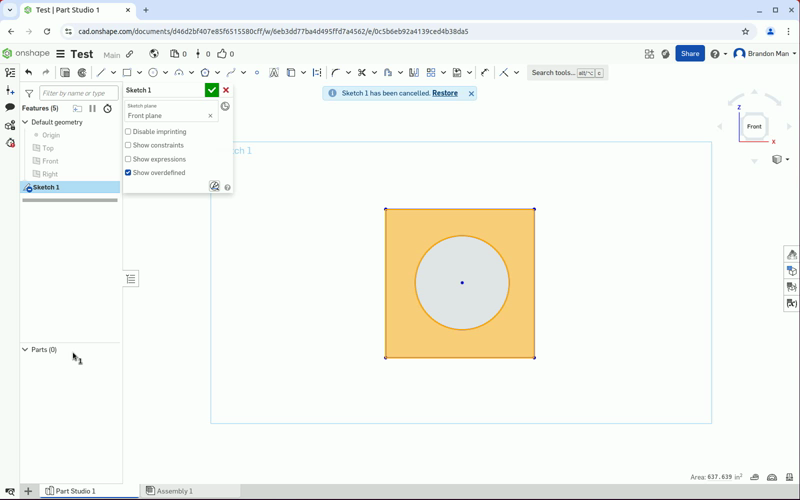
key(shift+y)
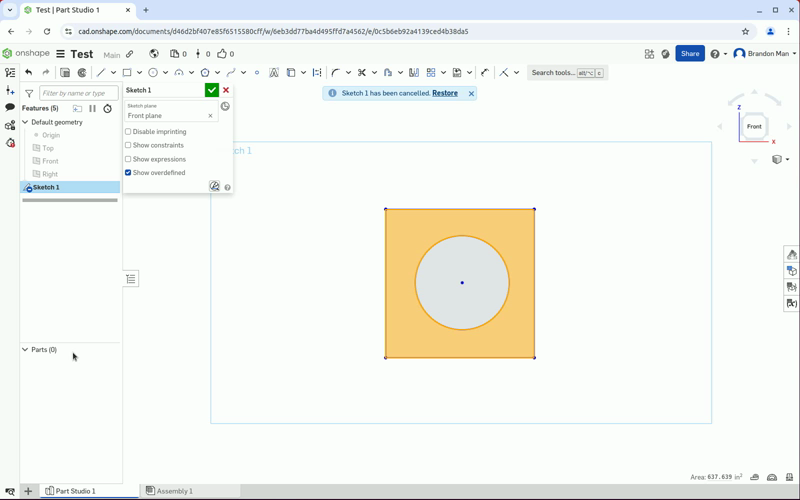
key(shift+e)
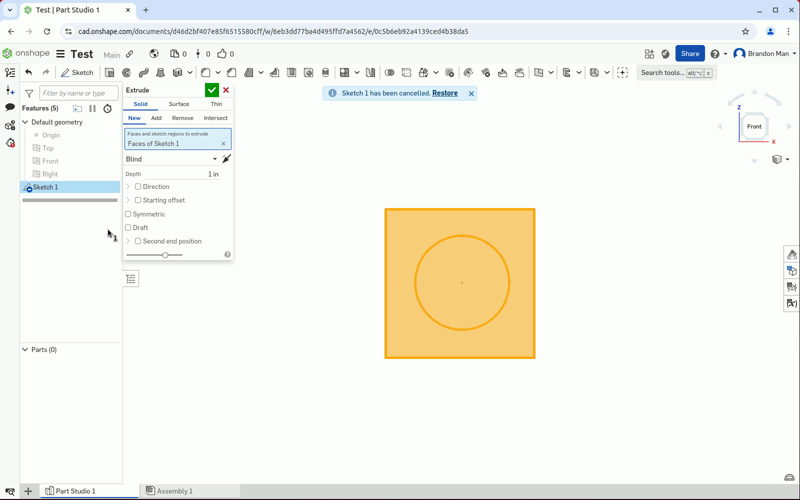
mouse_move(143, 106)
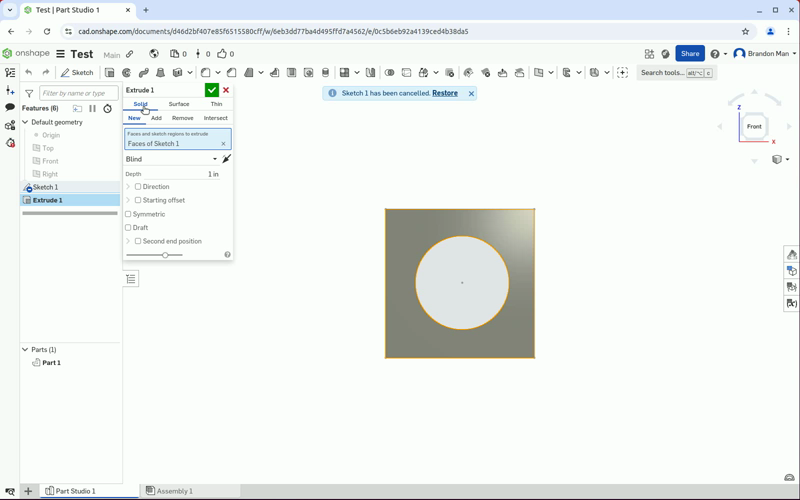
click(143, 106)
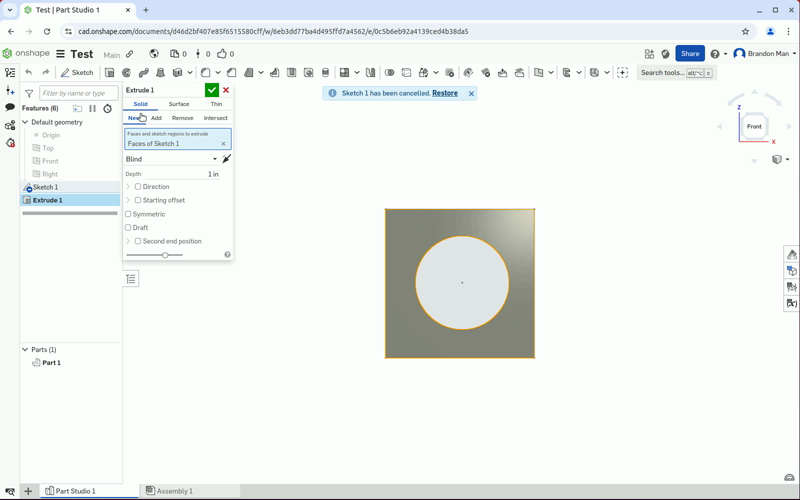
mouse_move(137, 120)
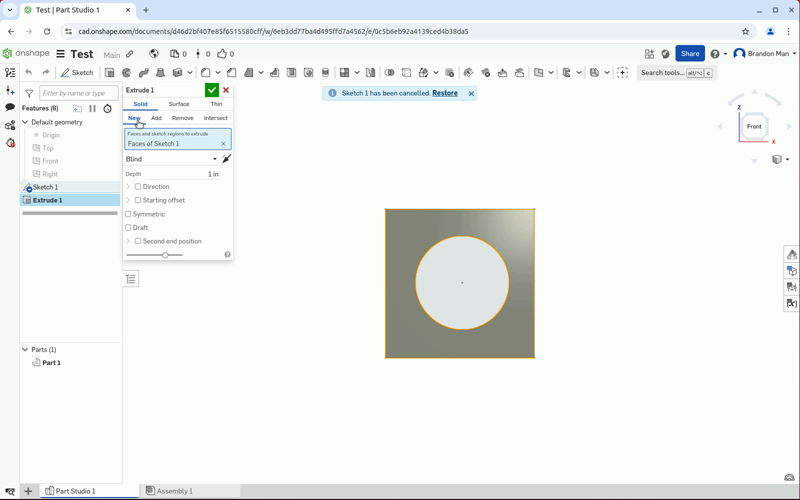
click(137, 120)
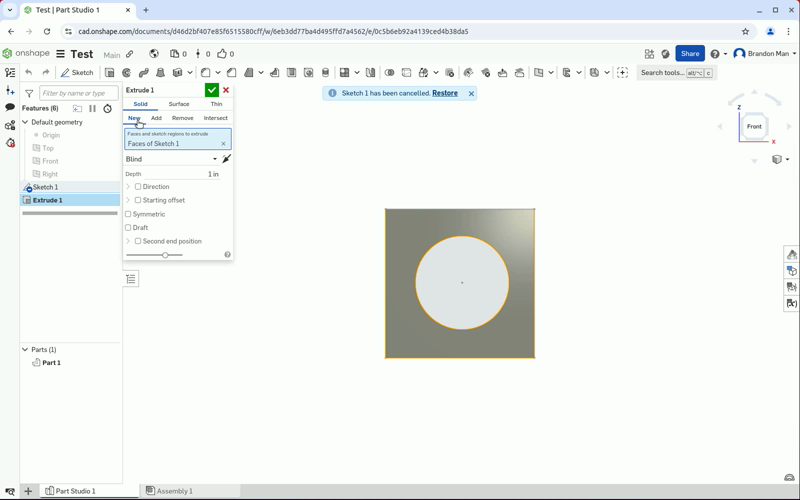
key(tab, 4)
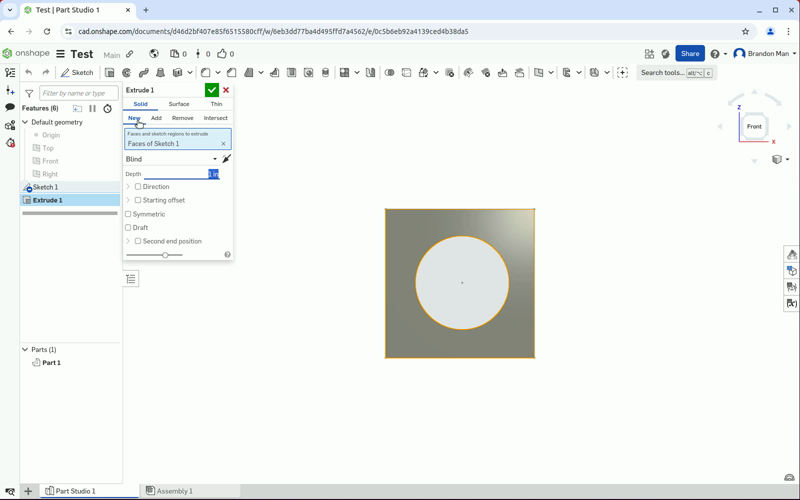
text(22.868)
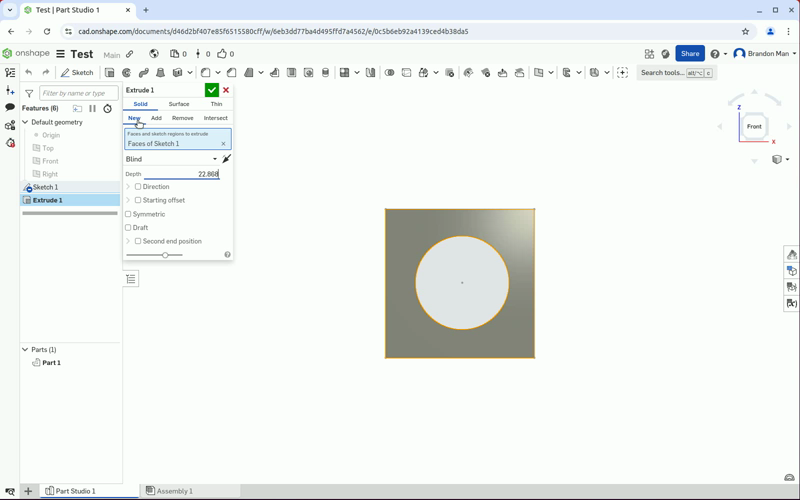
key(enter)
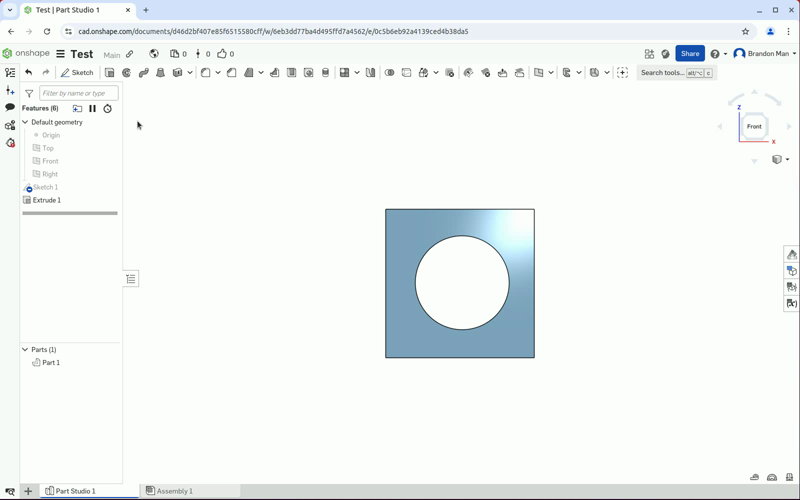
key(shift+h)
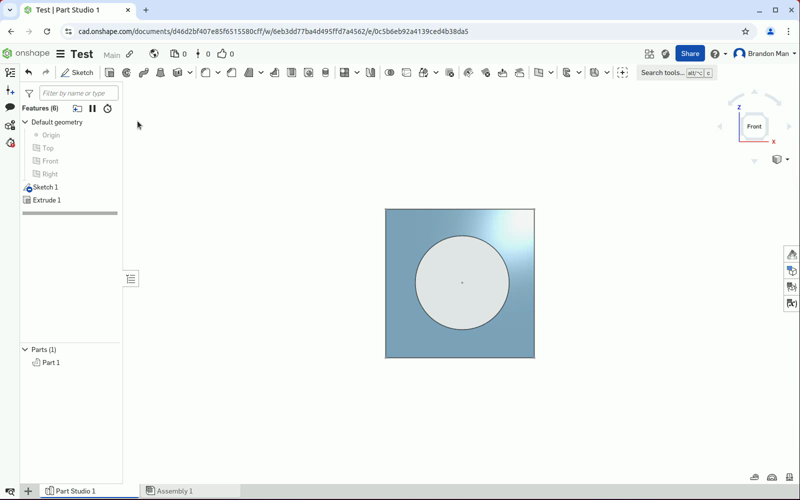
key(shift+h)
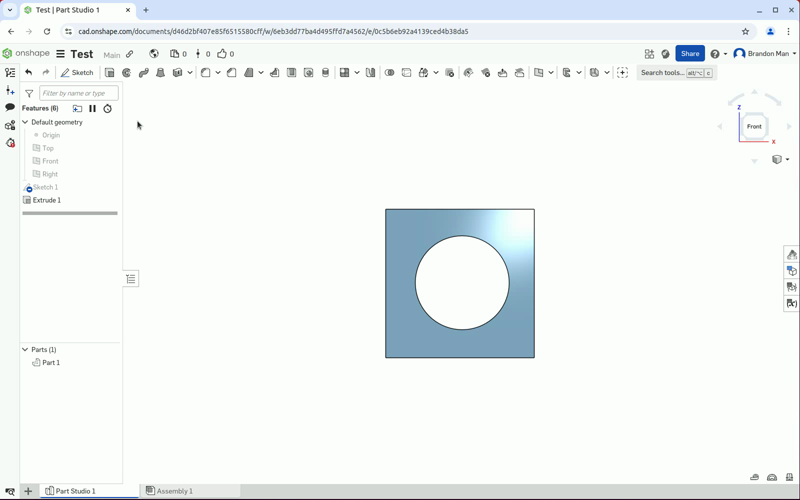
mouse_move(73, 189)
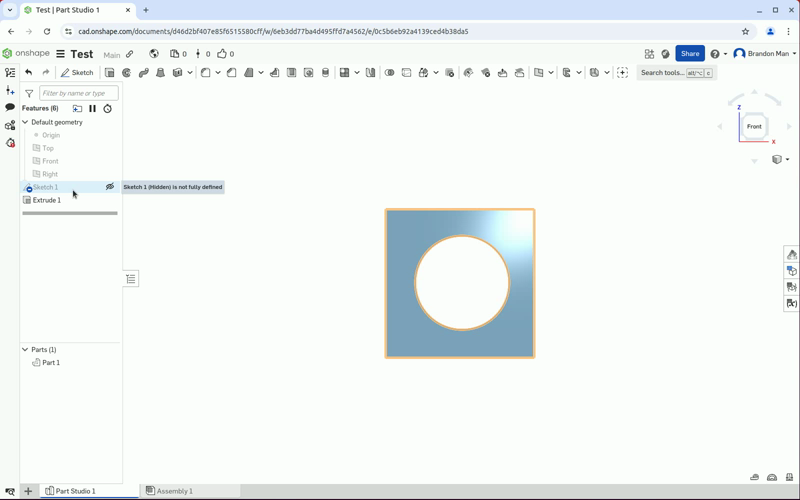
click(73, 189)
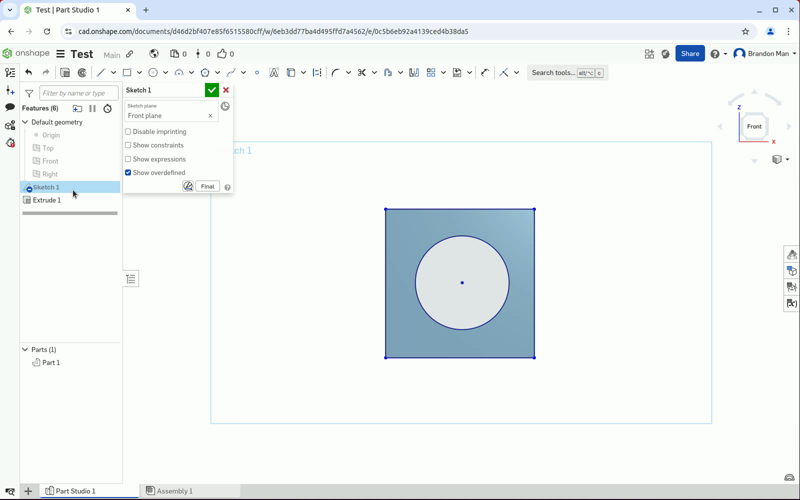
mouse_move(229, 92)
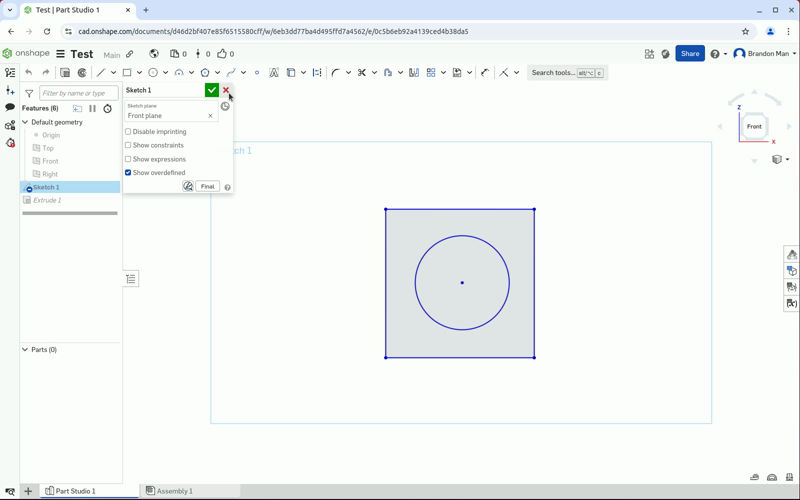
click(229, 92)
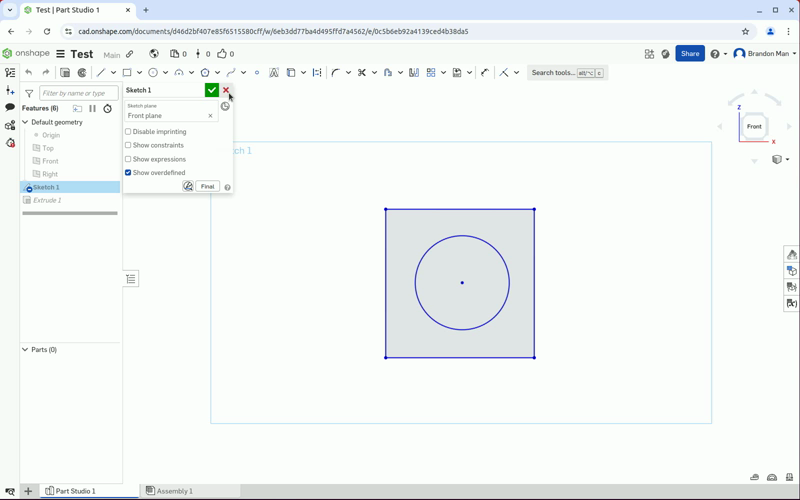
key(shift+s)
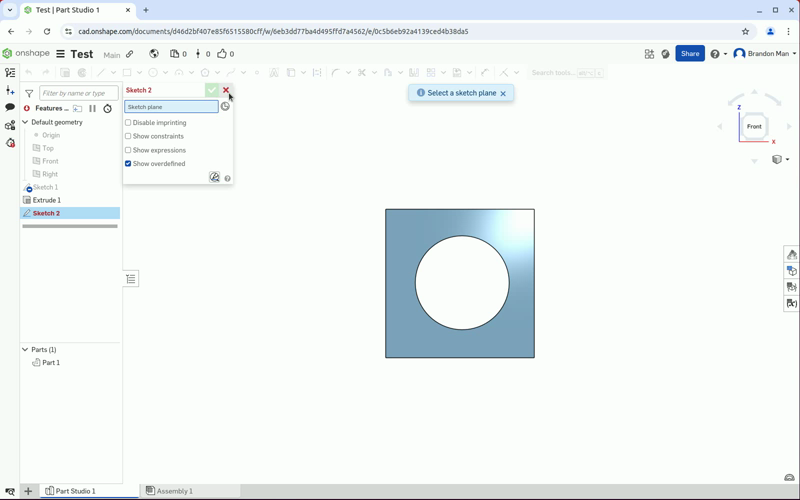
mouse_move(73, 163)
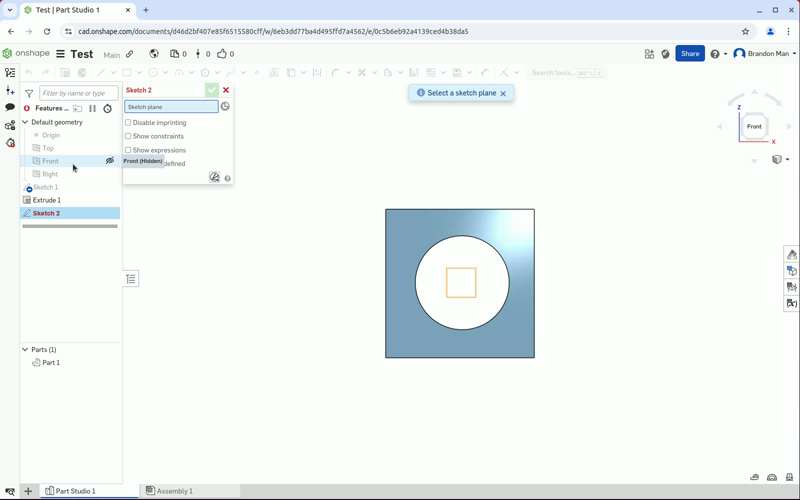
click(73, 163)
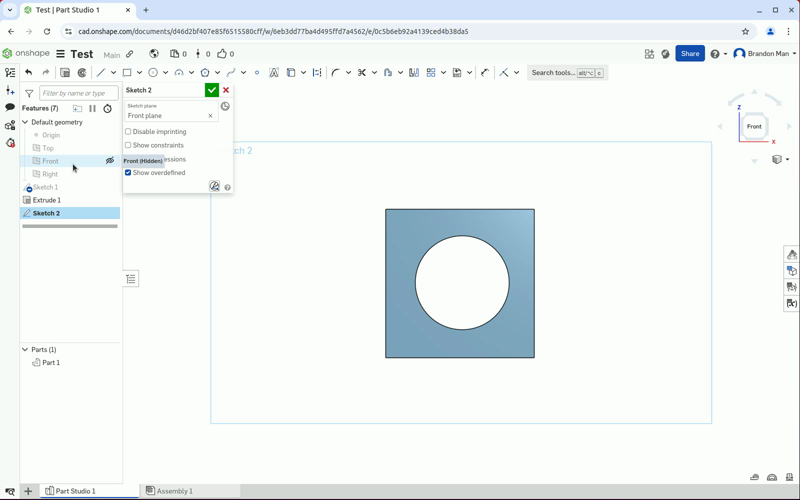
mouse_move(73, 352)
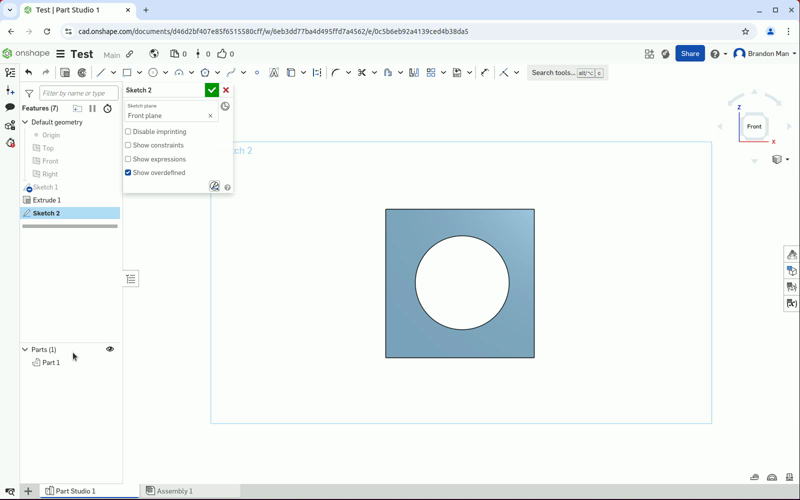
key(y)
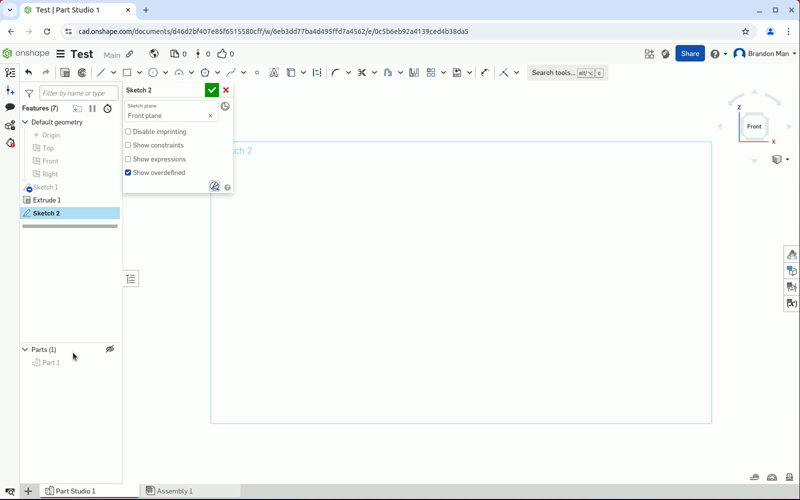
key(l)
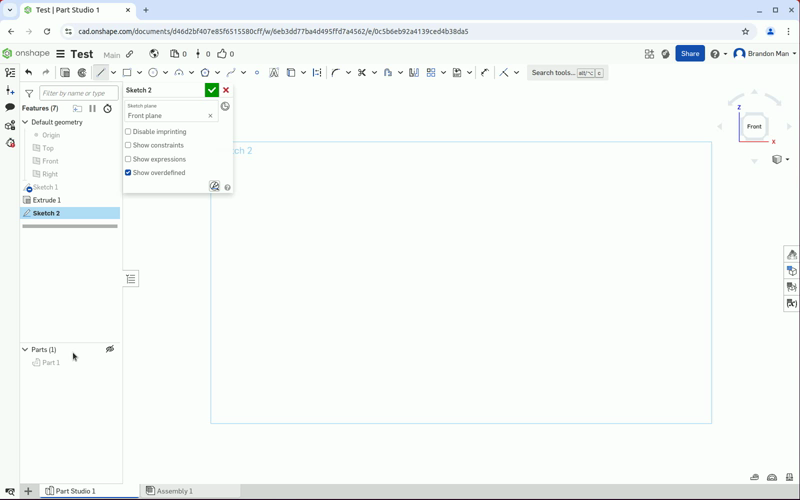
key_down(shift)
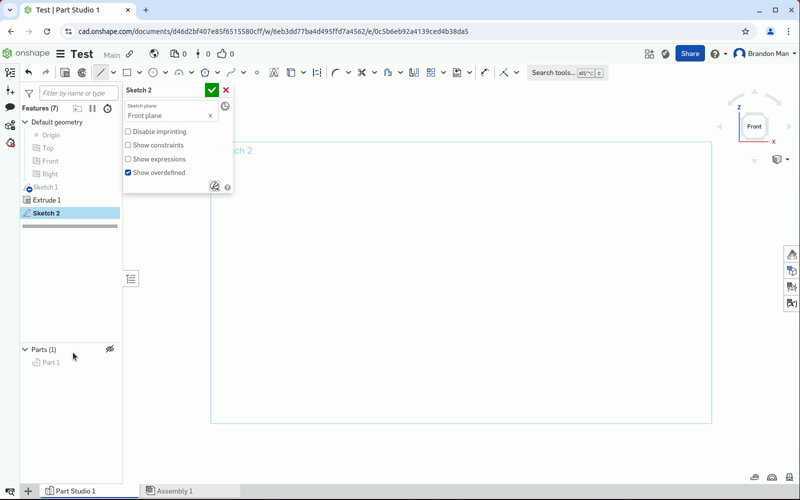
mouse_move(349, 395)
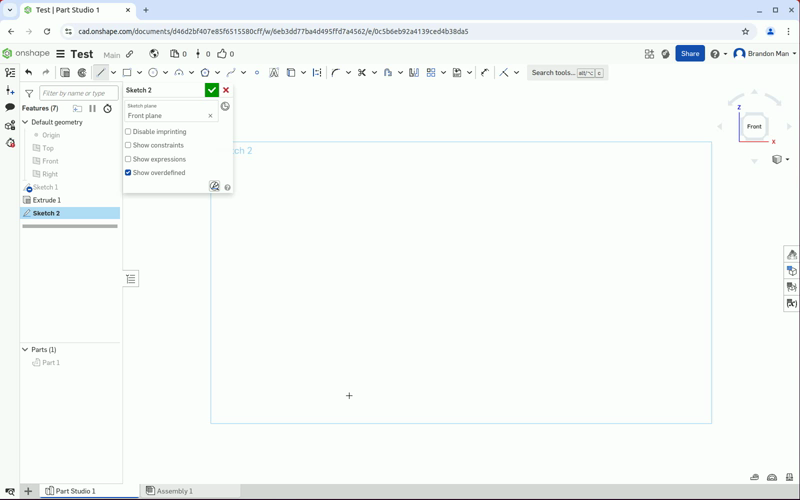
click(349, 395)
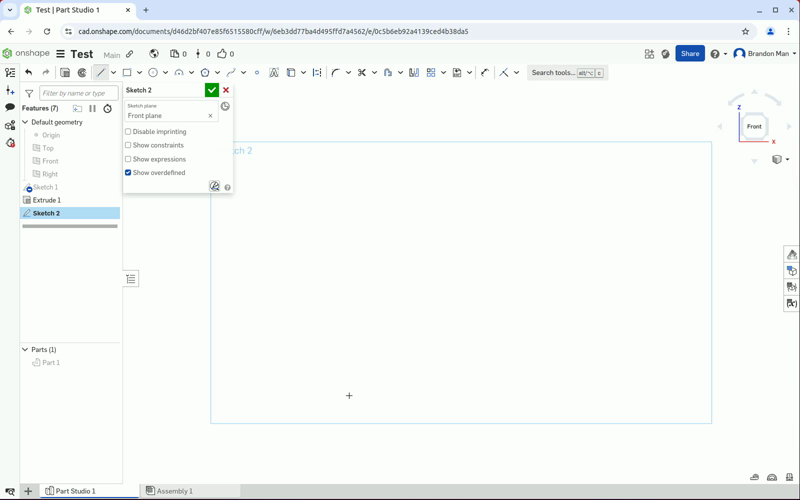
key_up(shift)
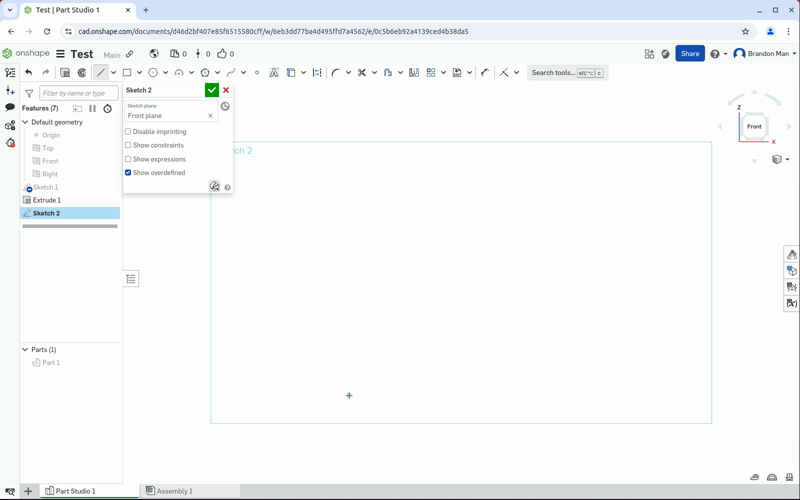
key_down(shift)
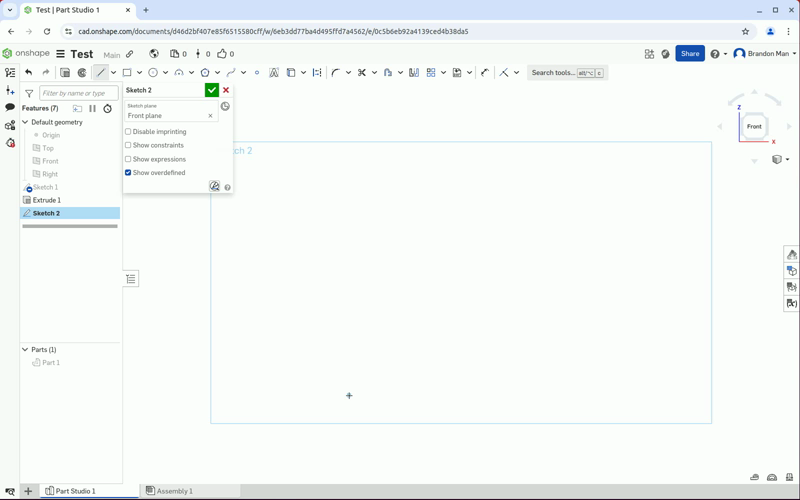
mouse_move(570, 395)
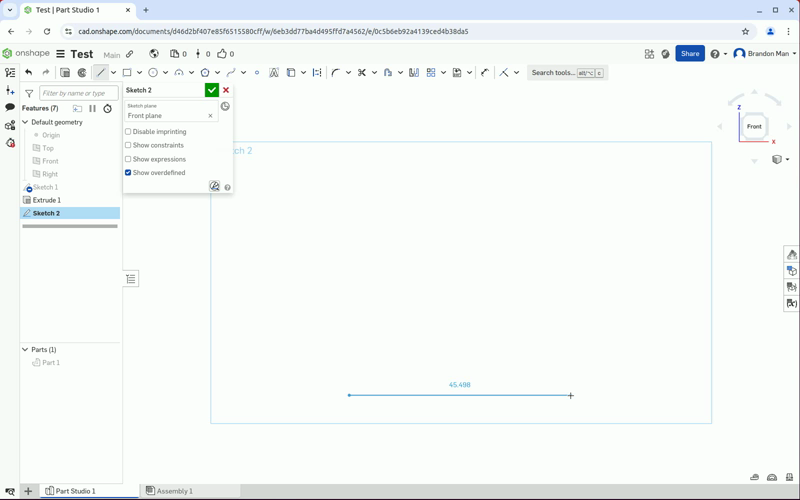
click(570, 395)
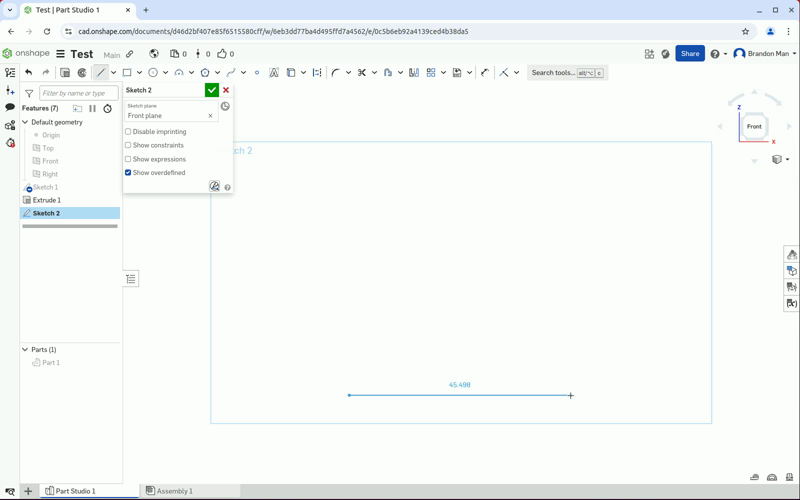
key_up(shift)
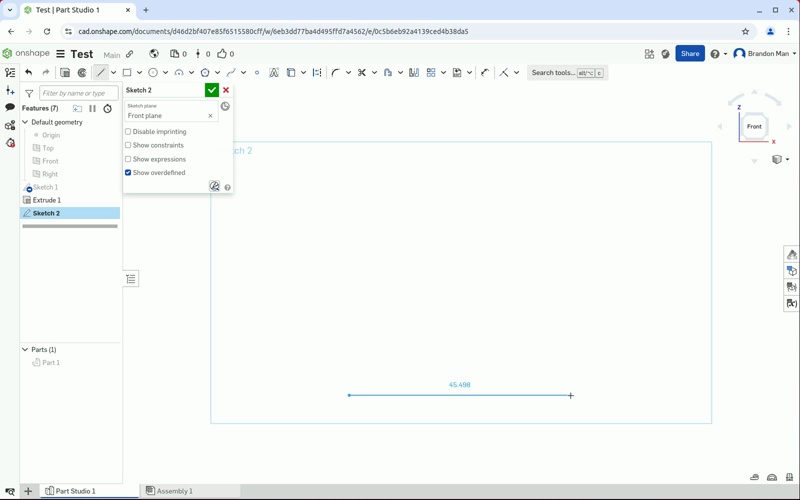
key_down(shift)
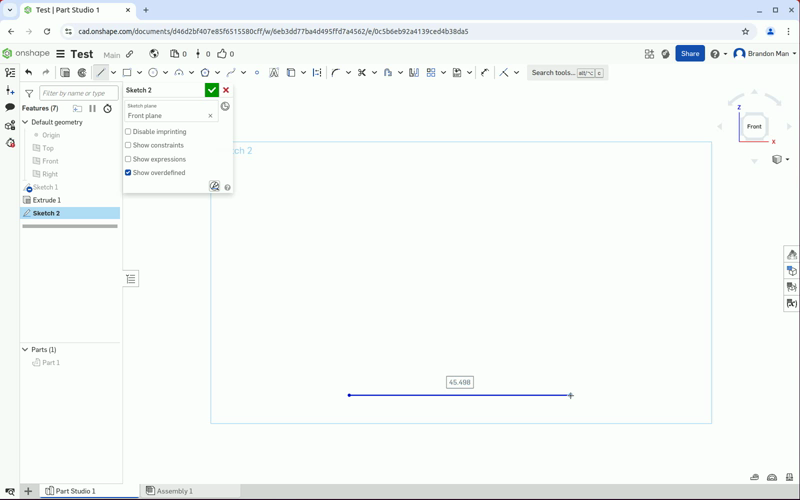
mouse_move(570, 171)
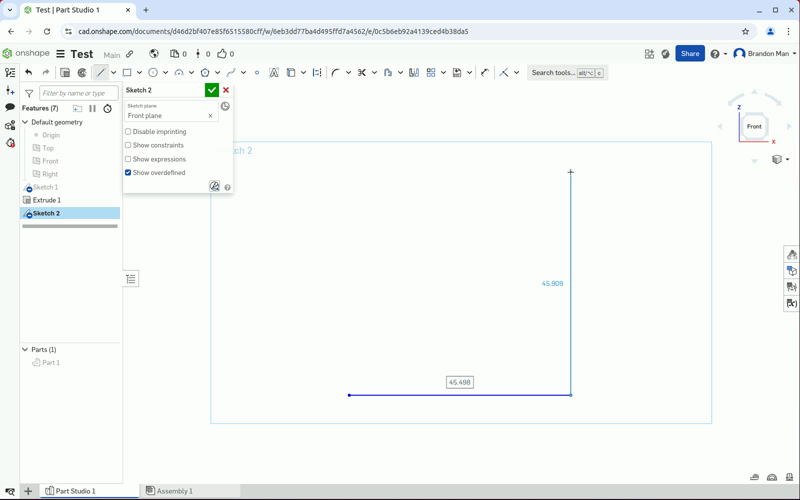
click(570, 171)
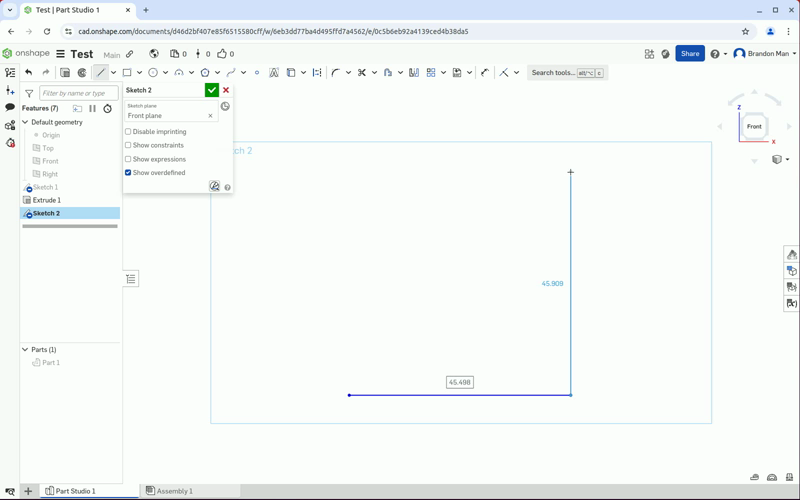
key_up(shift)
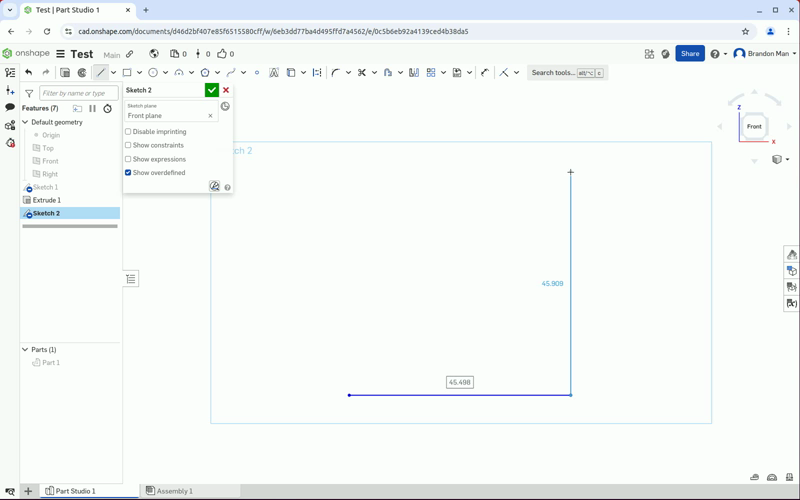
key_down(shift)
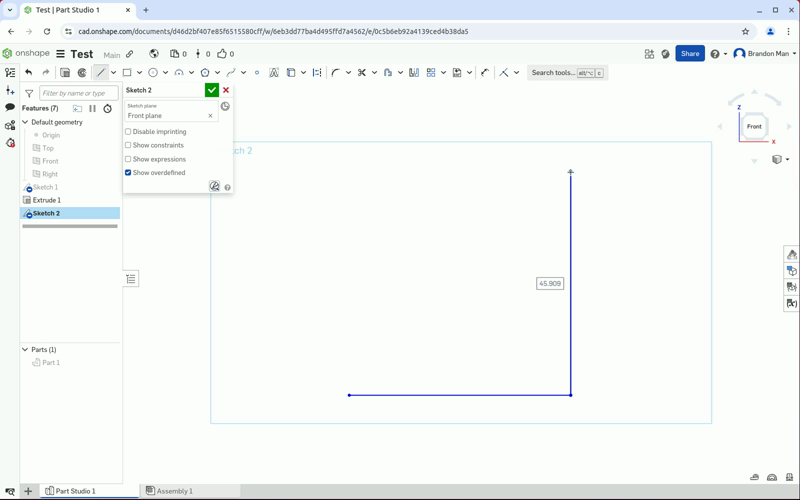
mouse_move(349, 171)
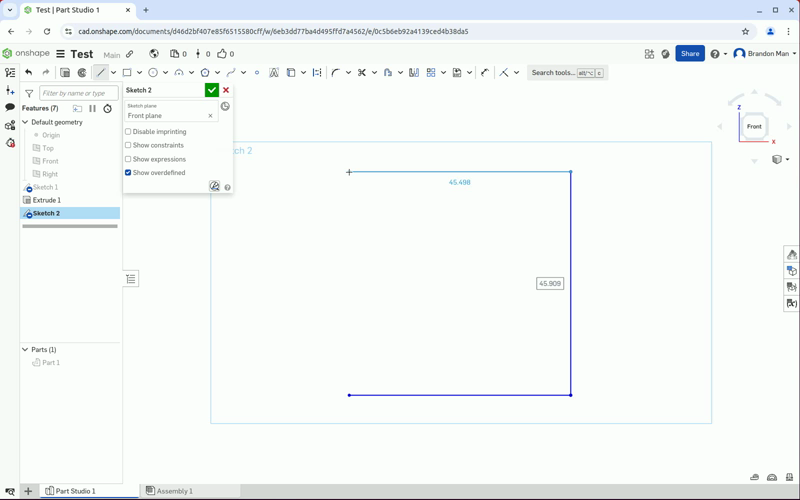
click(349, 171)
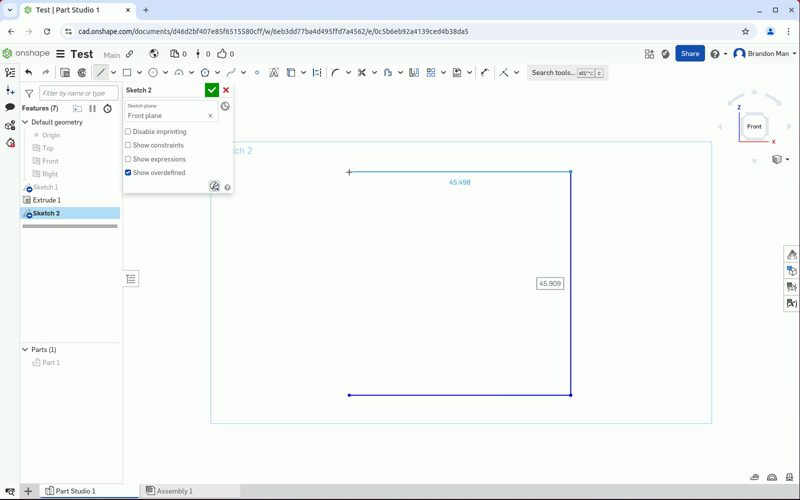
key_up(shift)
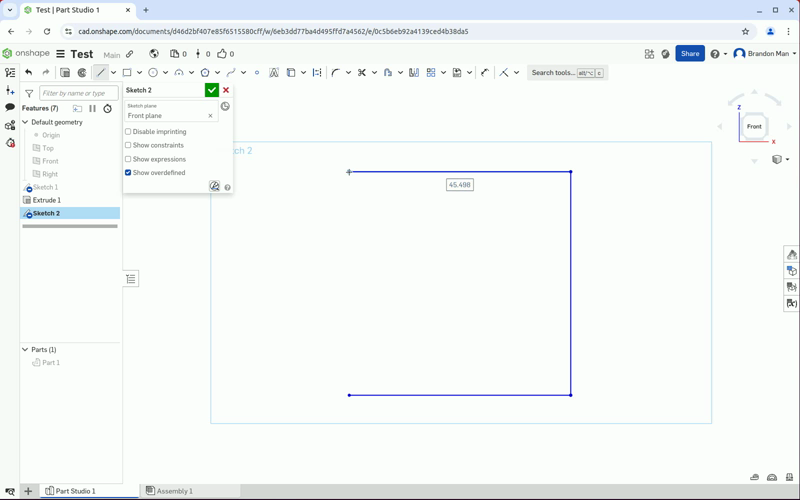
key_down(shift)
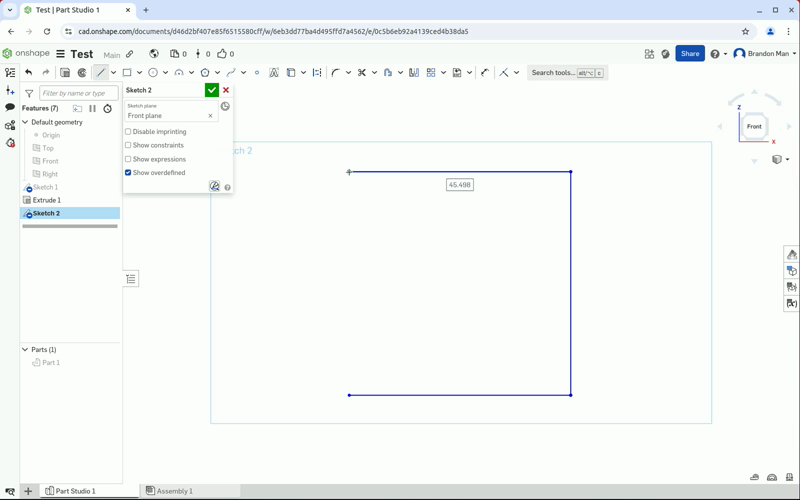
mouse_move(349, 395)
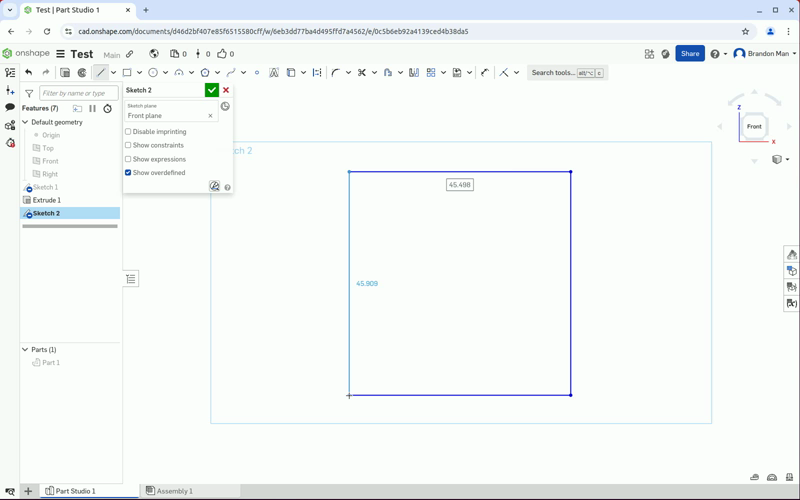
key_up(shift)
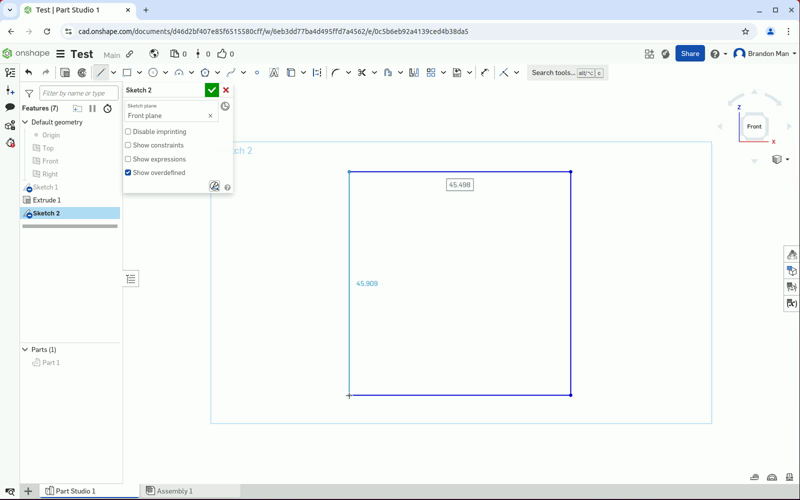
click(349, 395)
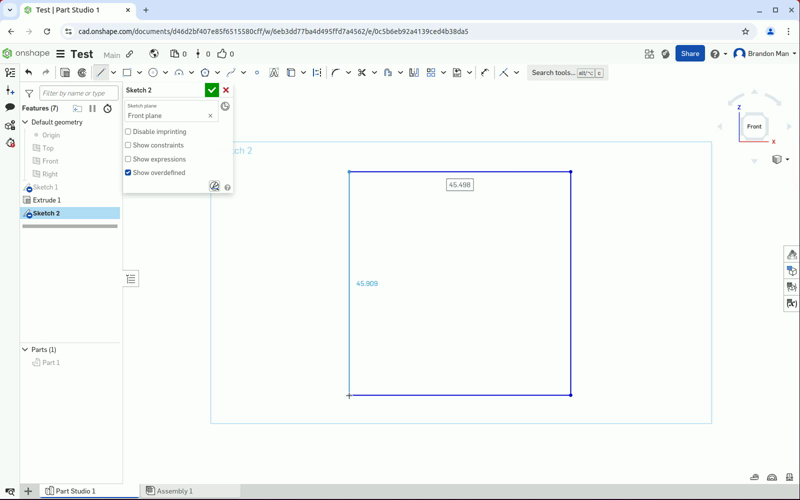
key(esc)
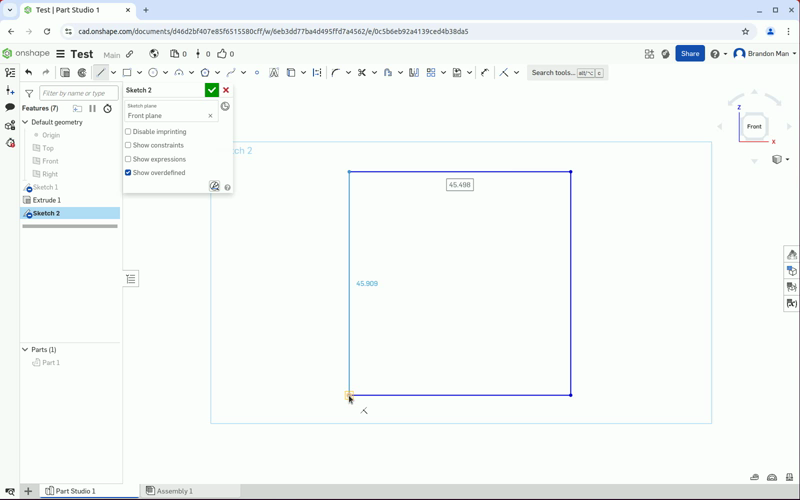
key(l)
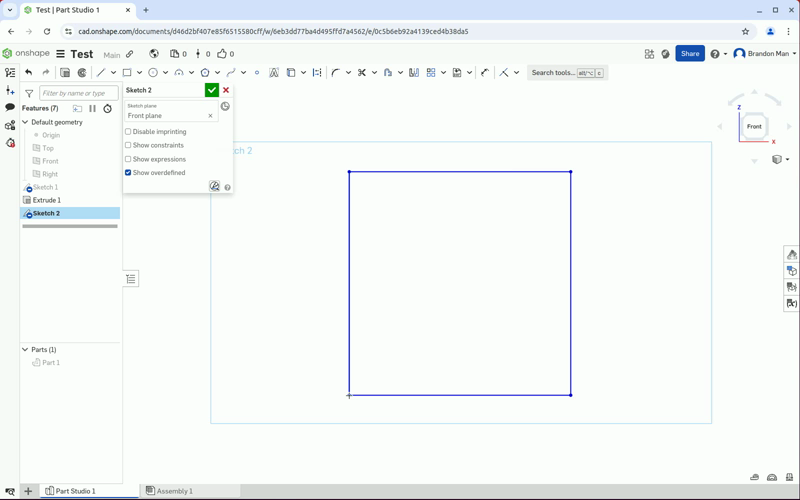
key_down(shift)
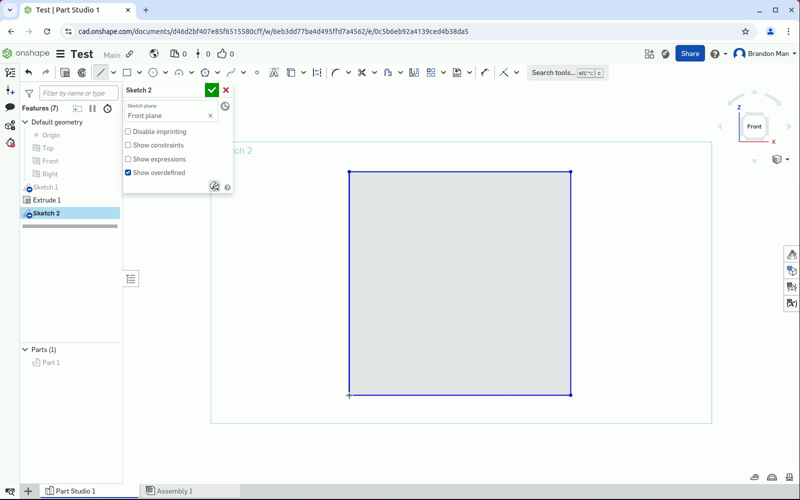
mouse_move(387, 357)
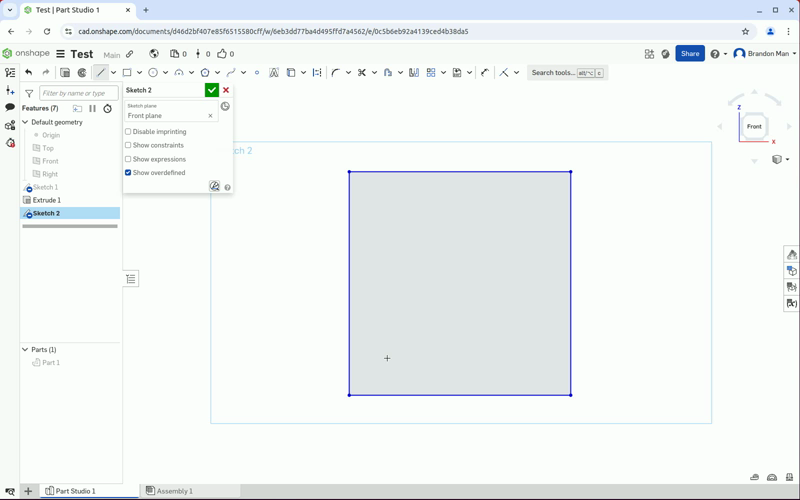
click(387, 357)
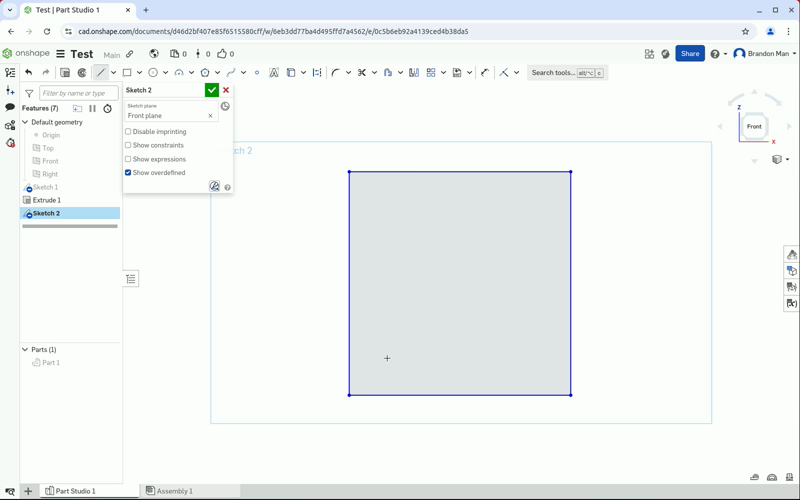
key_up(shift)
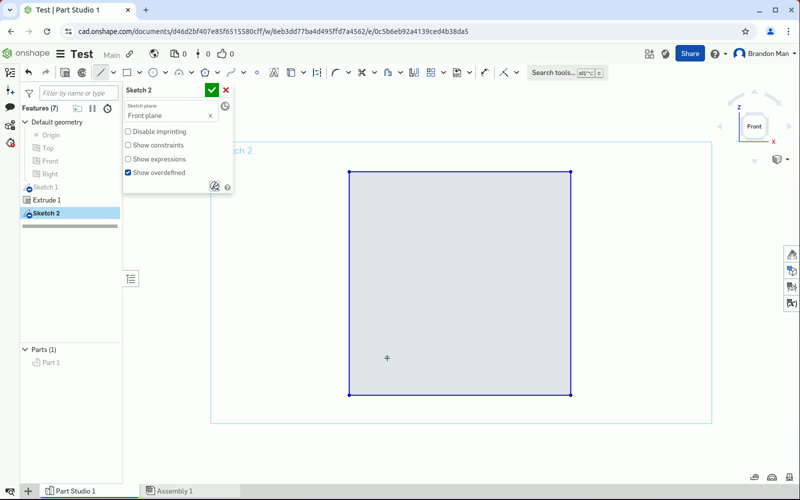
key_down(shift)
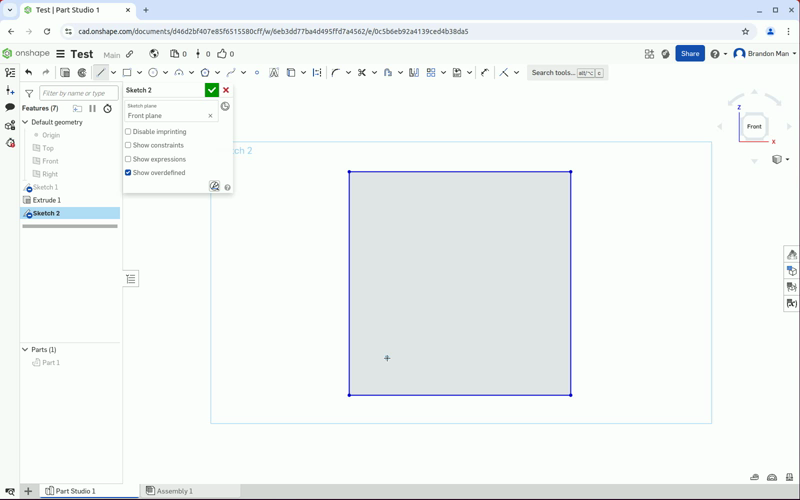
mouse_move(535, 357)
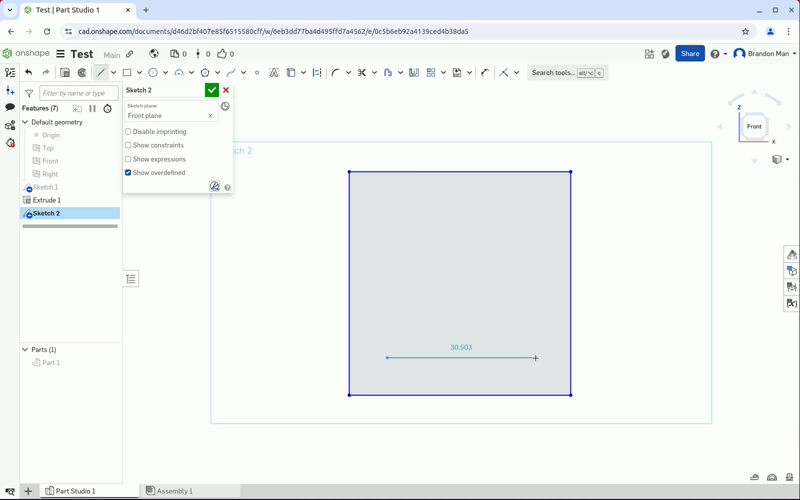
click(535, 357)
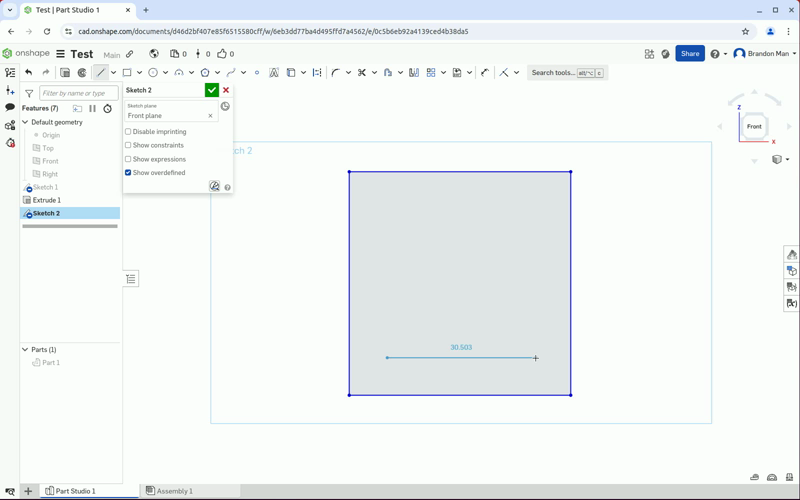
key_up(shift)
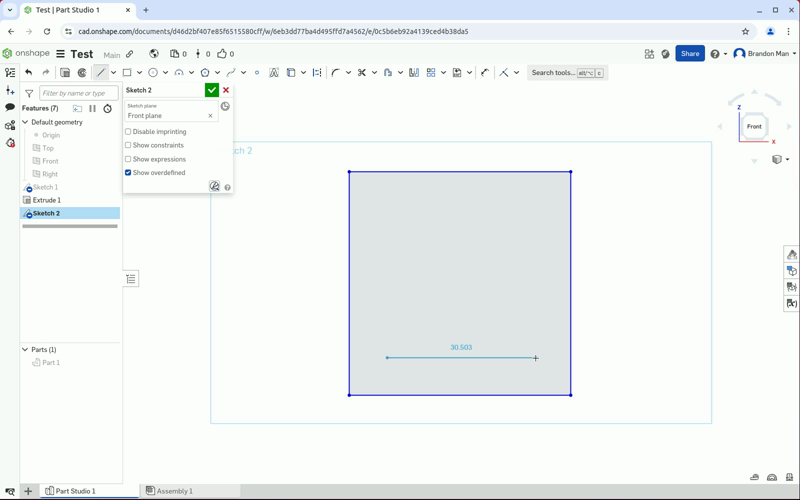
key_down(shift)
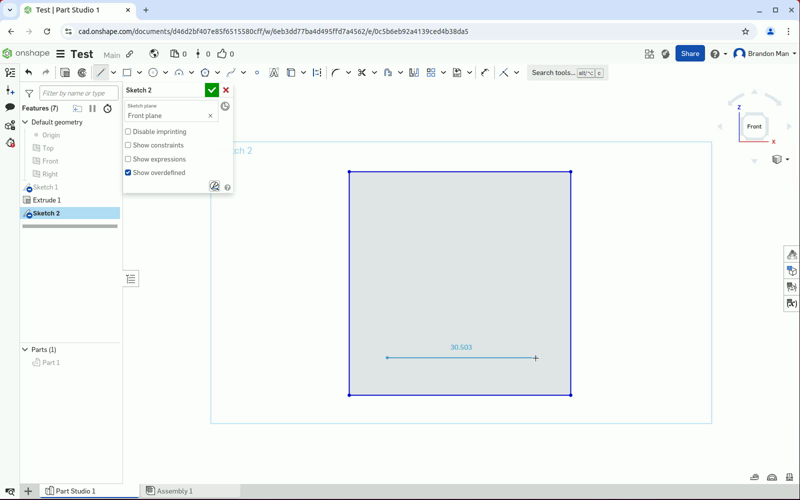
mouse_move(535, 209)
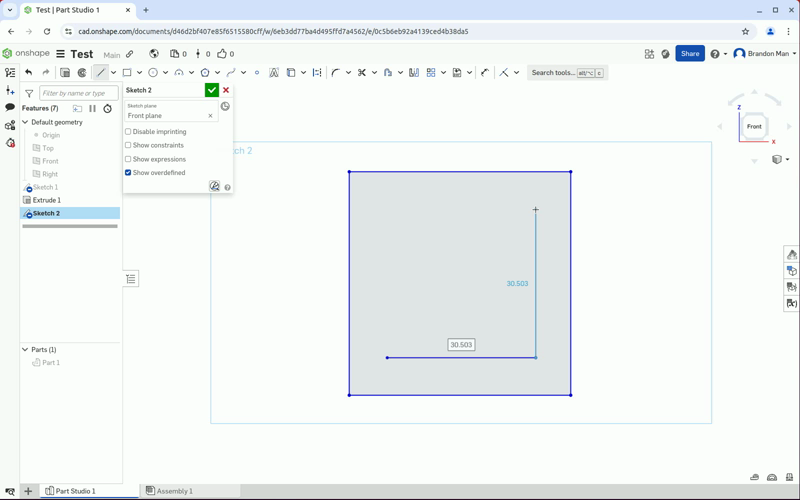
click(535, 209)
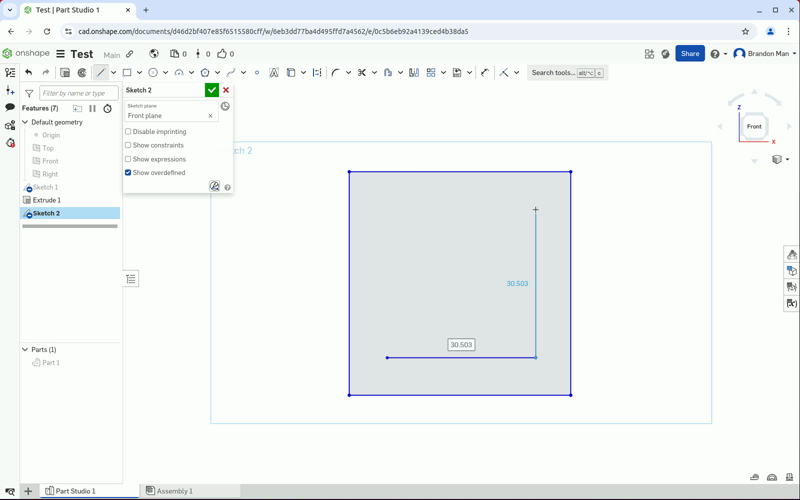
key_up(shift)
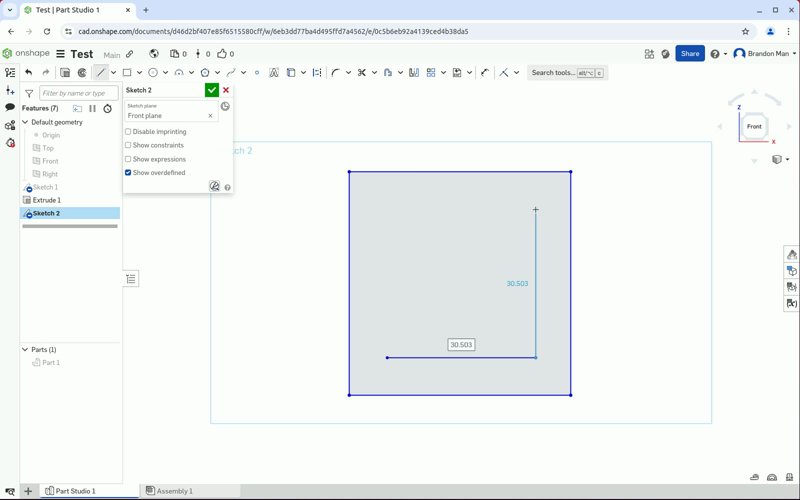
key_down(shift)
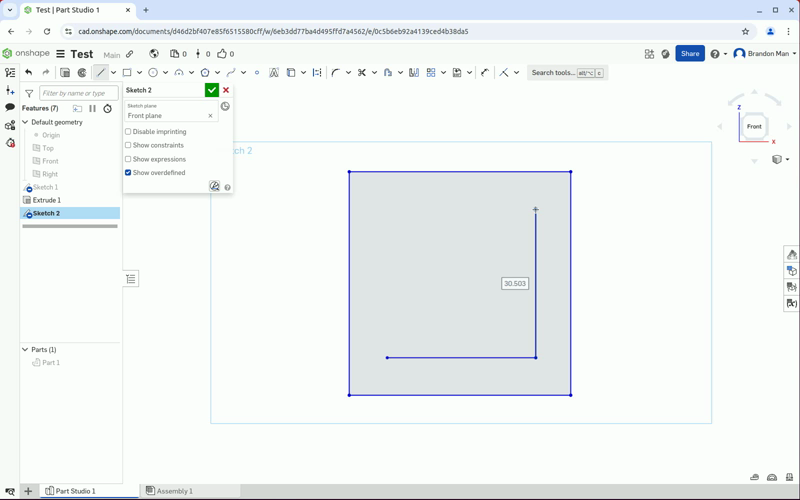
mouse_move(387, 209)
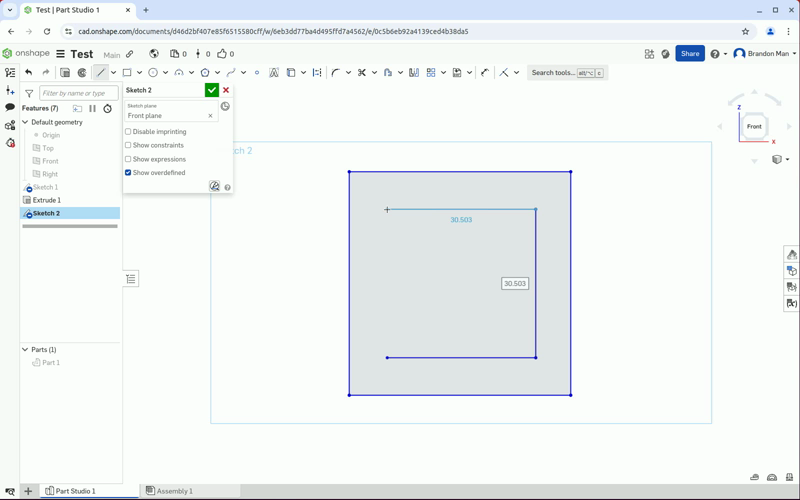
click(387, 209)
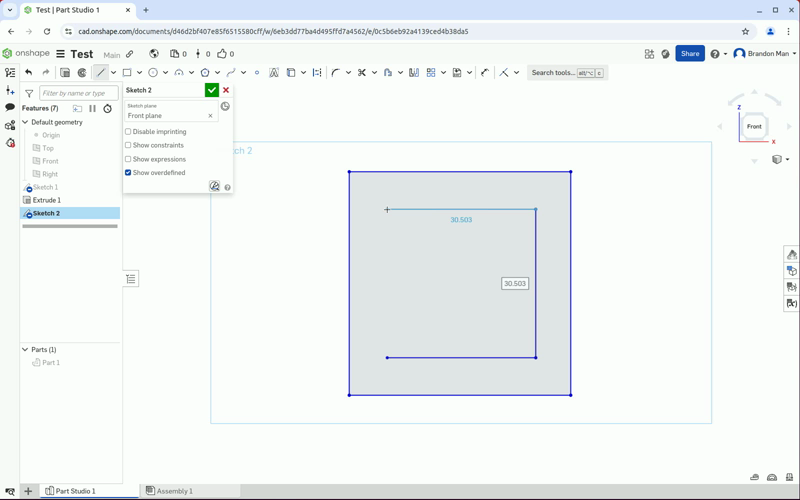
key_up(shift)
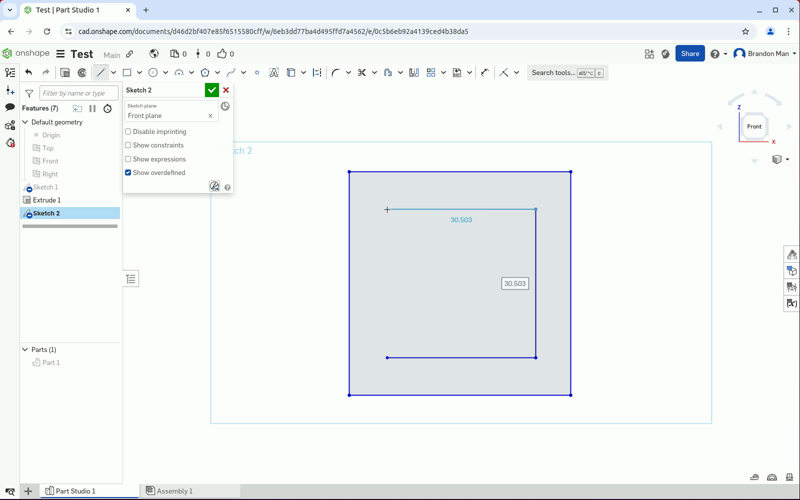
key_down(shift)
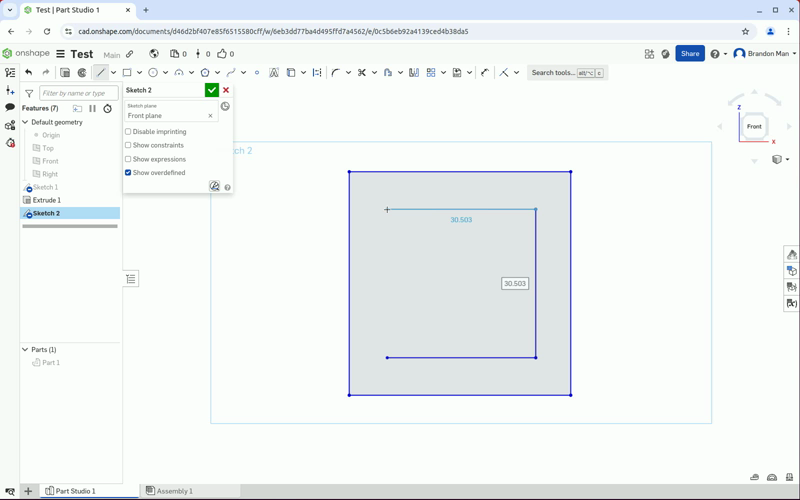
mouse_move(387, 357)
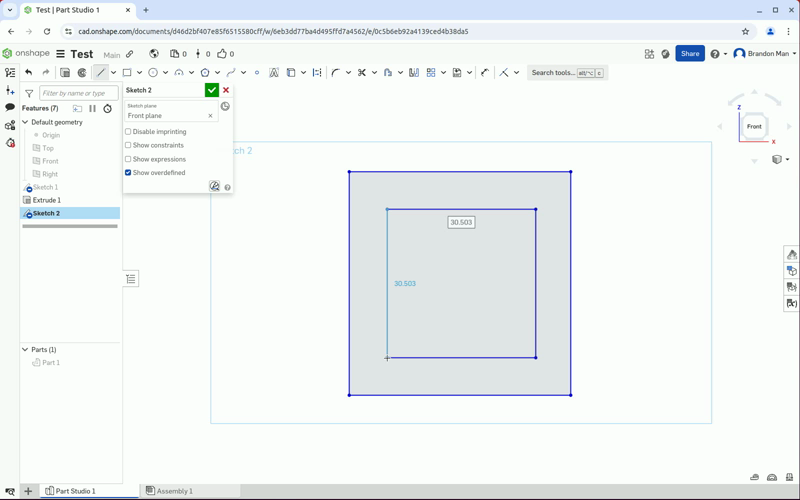
key_up(shift)
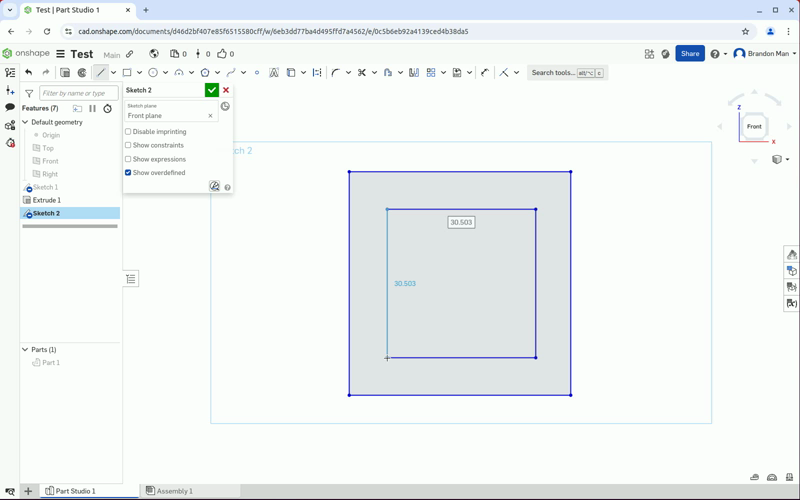
click(387, 357)
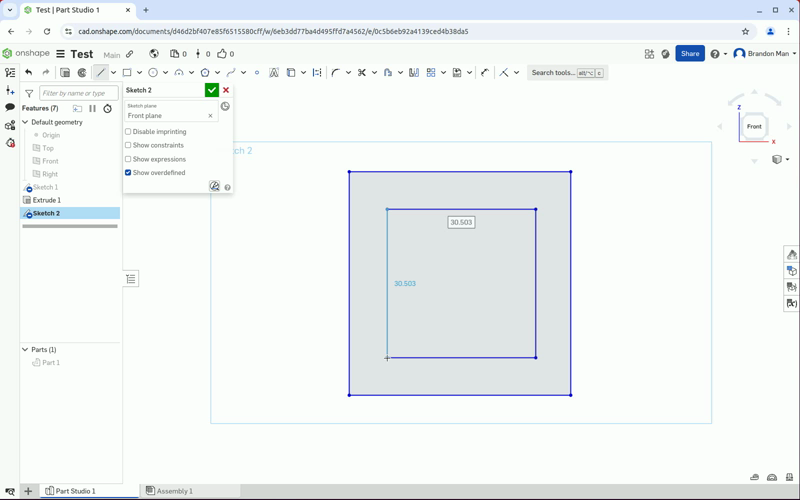
key(esc)
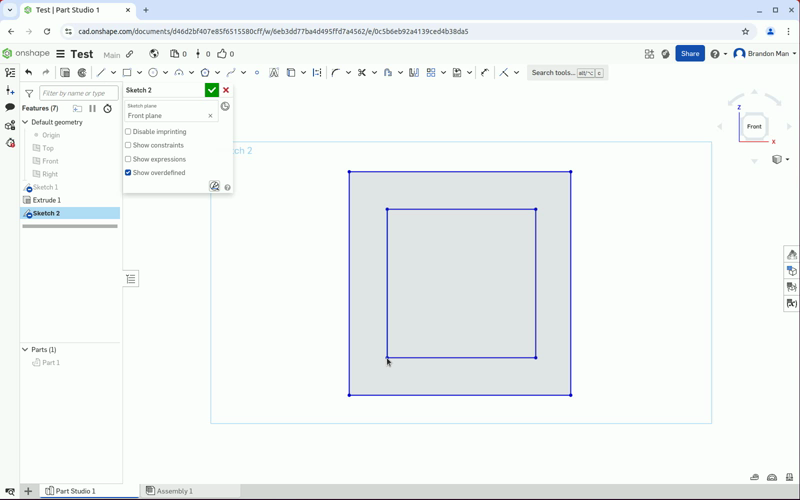
mouse_move(525, 190)
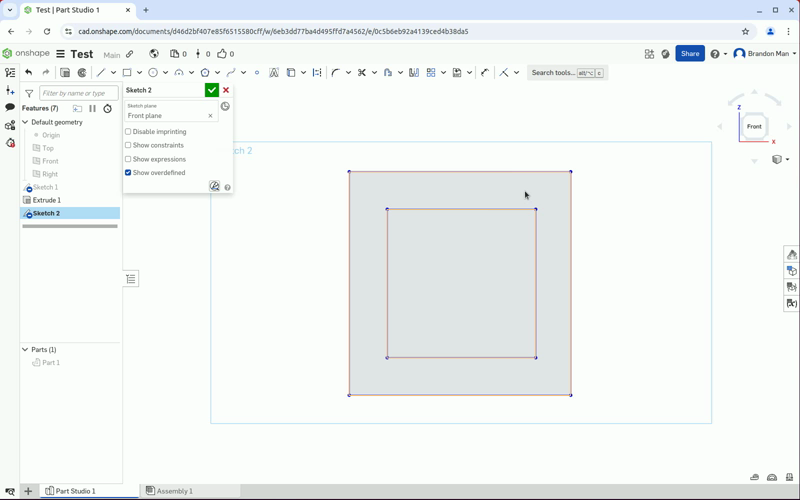
click(525, 190)
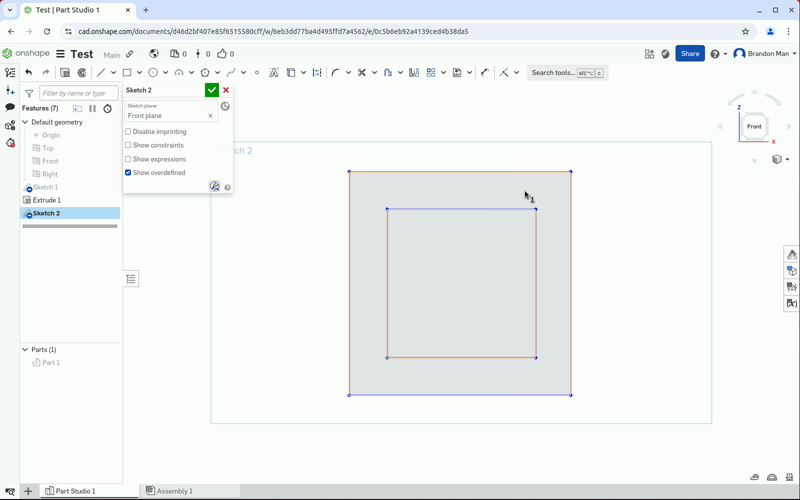
mouse_move(73, 352)
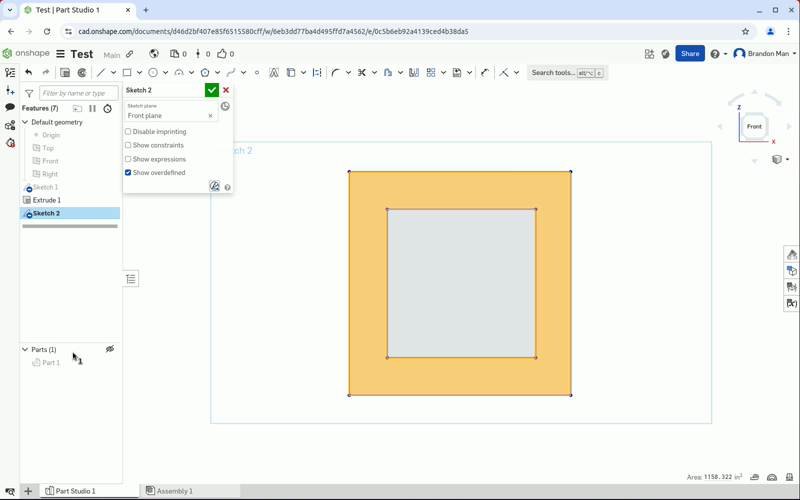
key(shift+y)
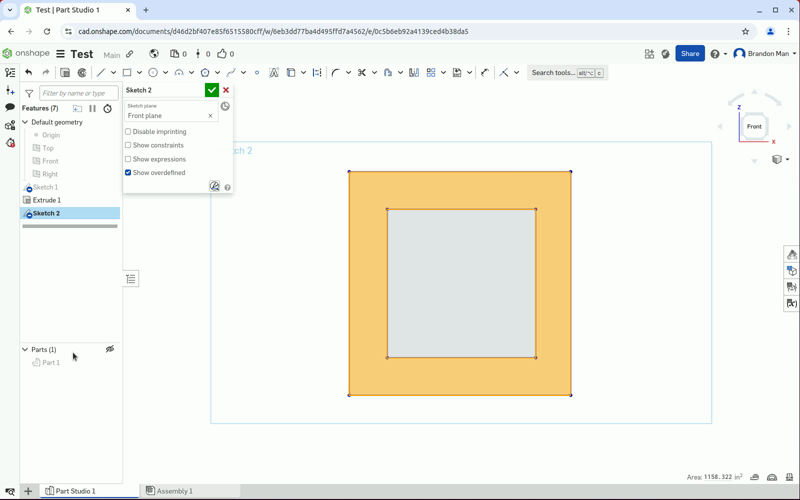
key(shift+e)
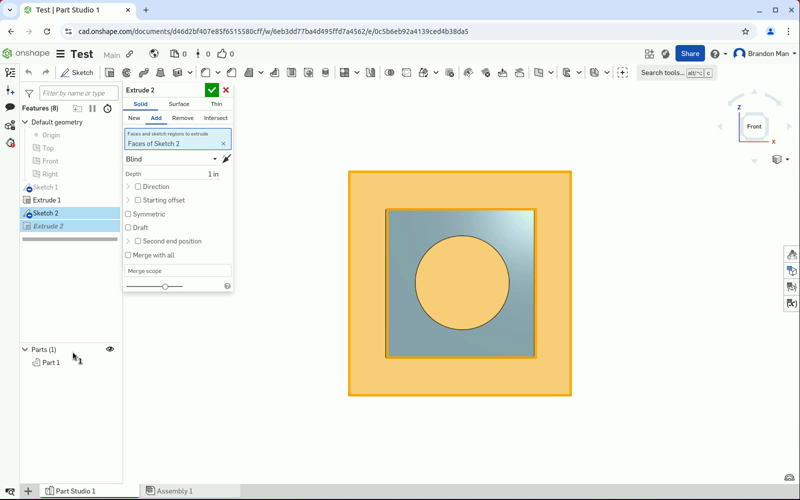
mouse_move(143, 106)
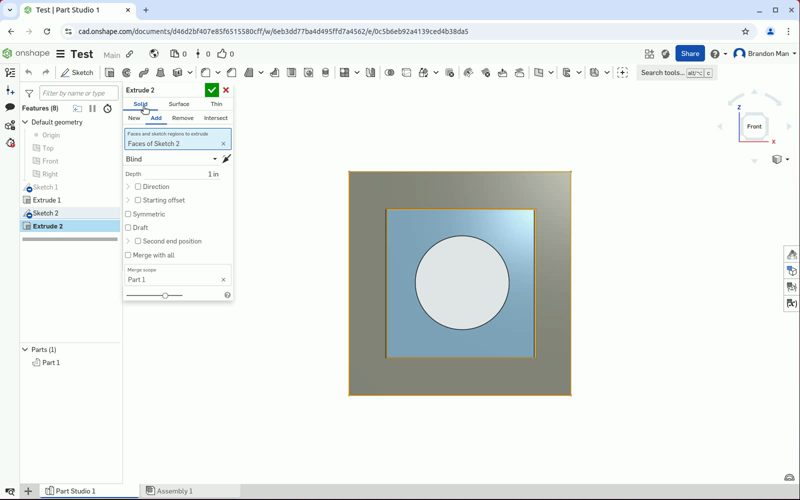
click(143, 106)
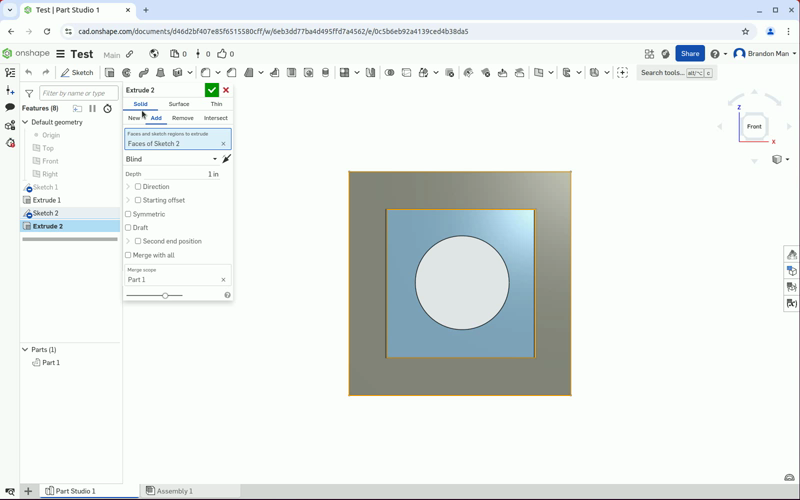
mouse_move(137, 120)
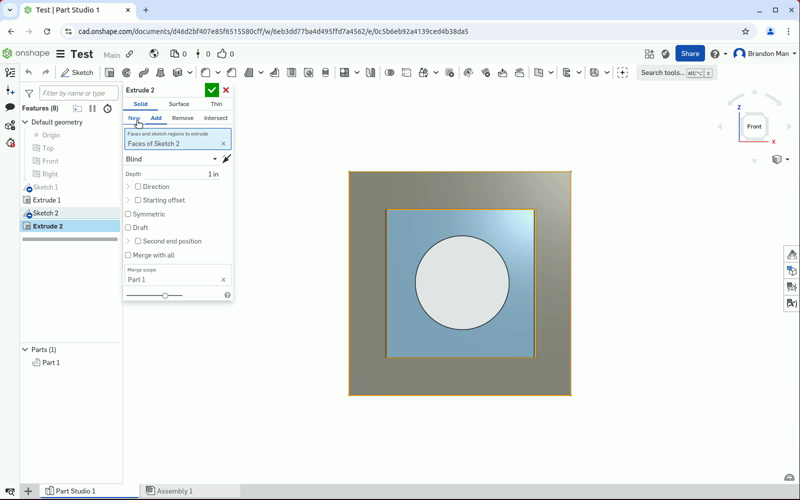
click(137, 120)
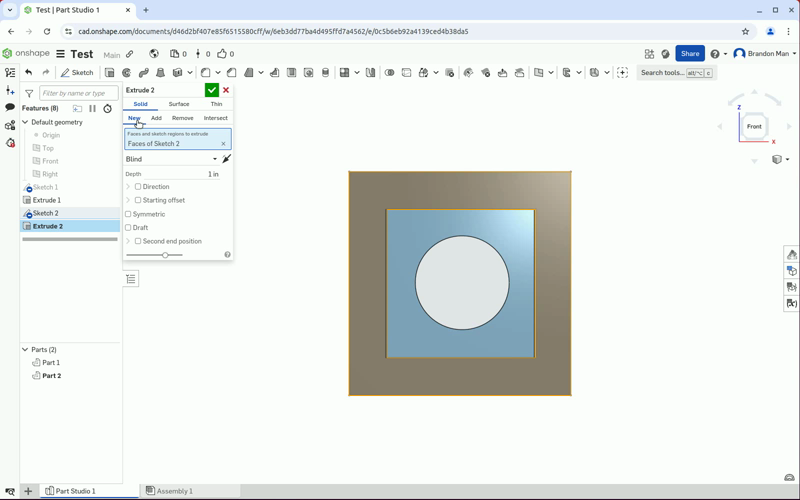
key(tab, 4)
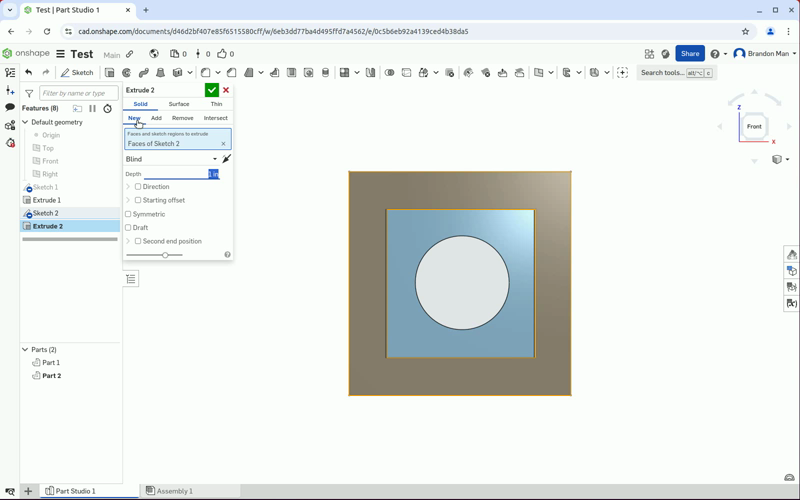
text(15.405)
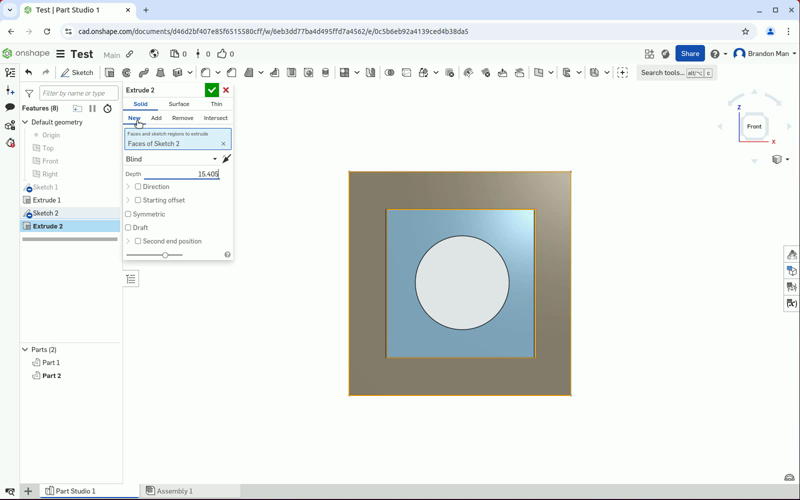
key(enter)
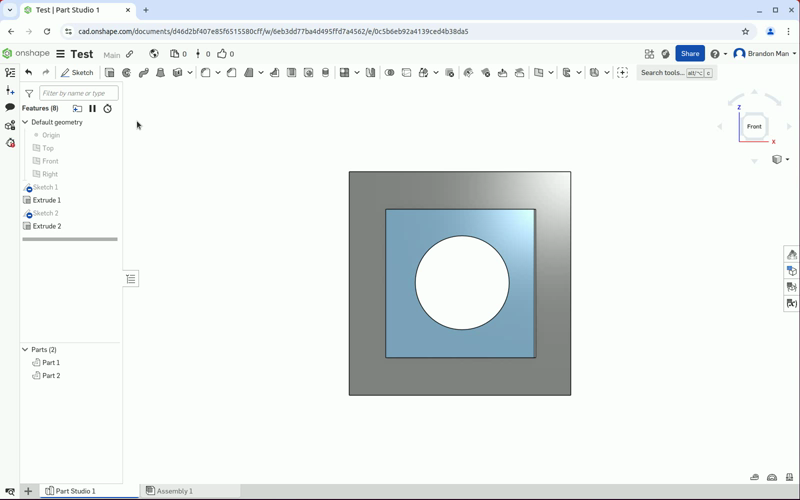
key(shift+h)
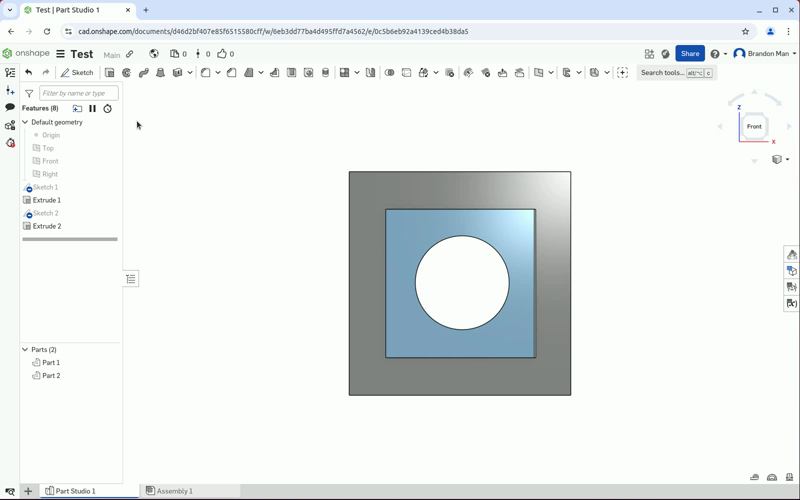
key(shift+h)
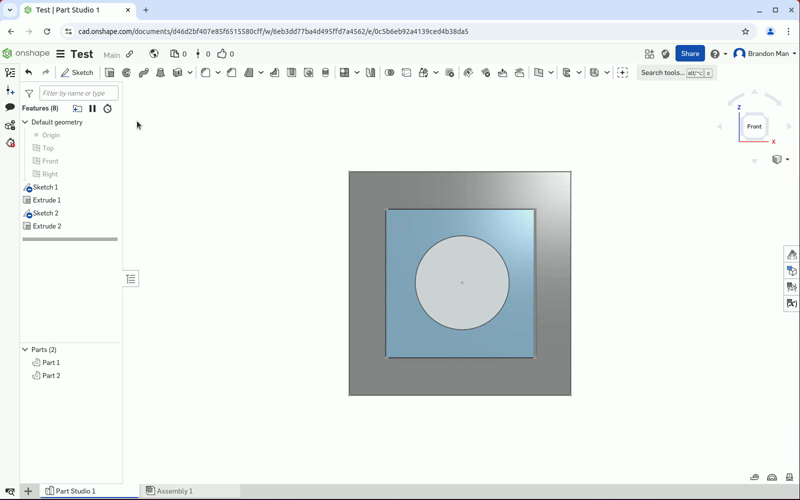
key(shift+7)
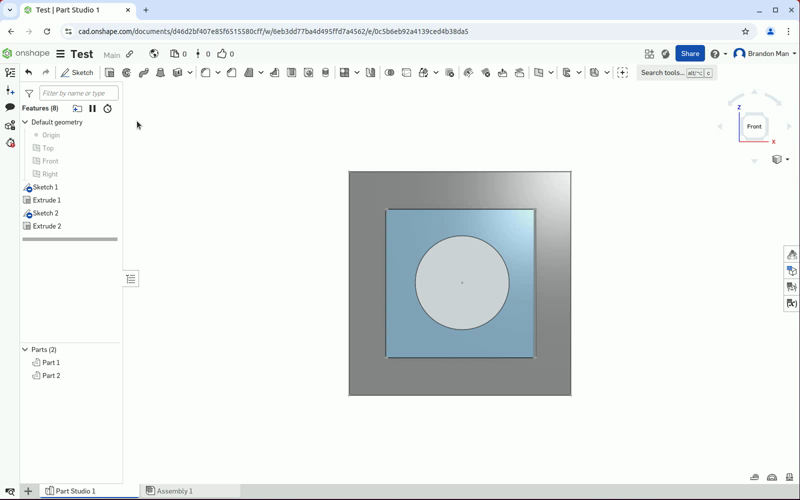
key(left, 2)
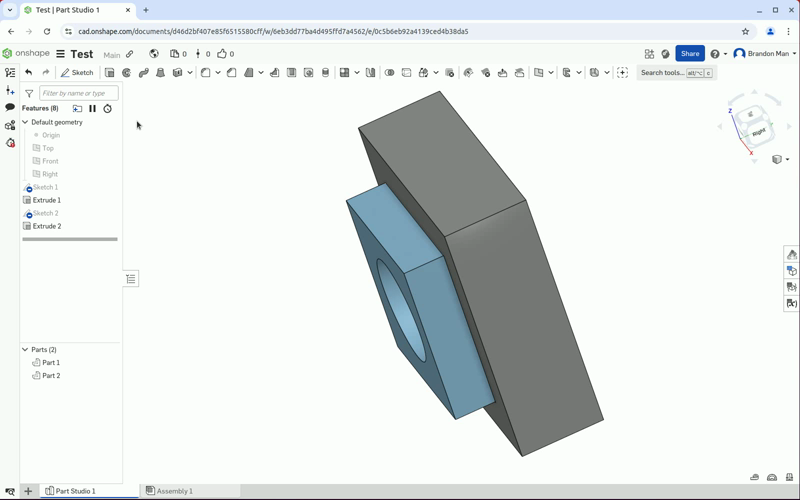
key(down, 2)
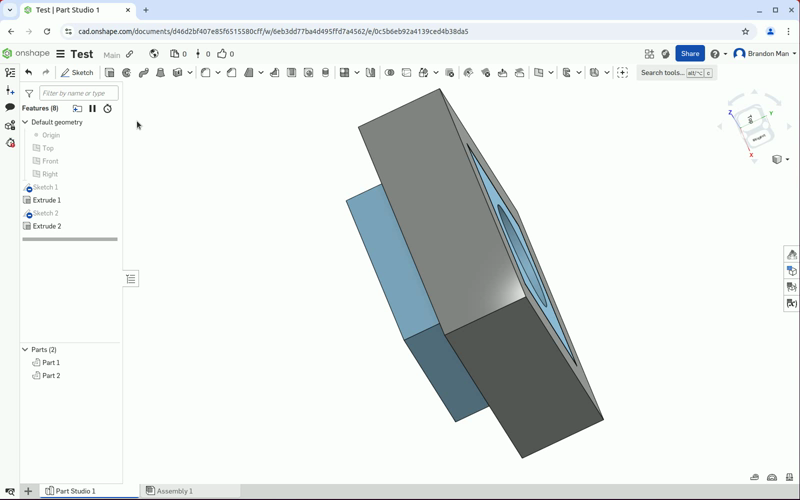
key(up, 2)
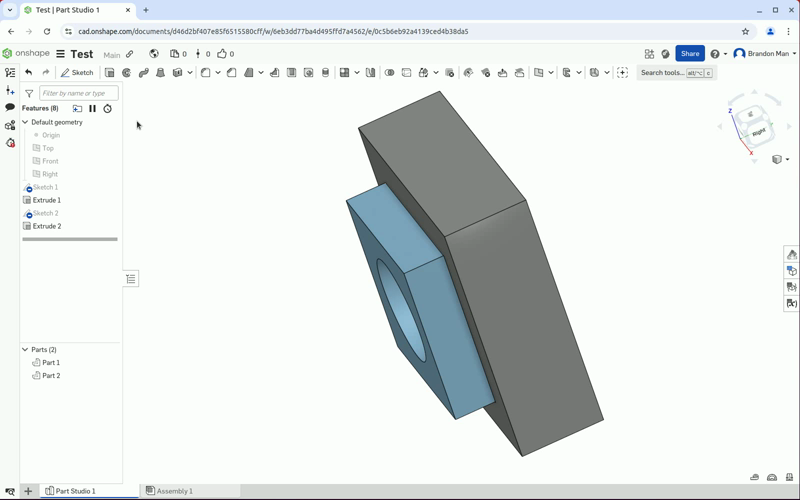
key(right, 2)
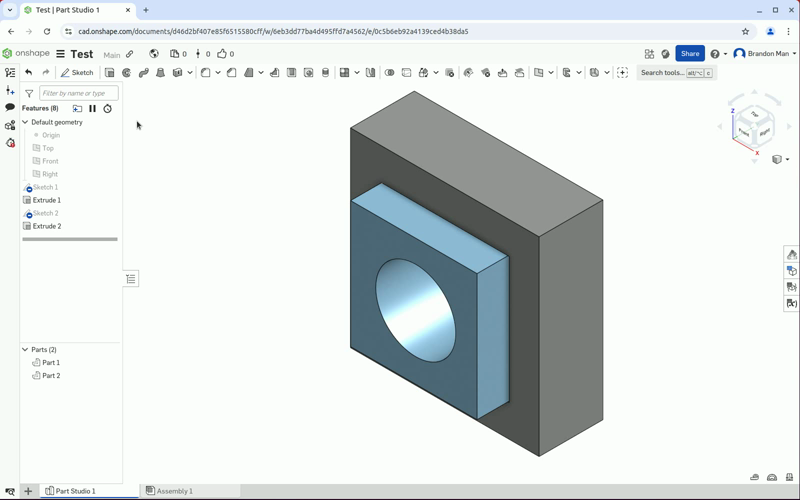
mouse_move(73, 189)
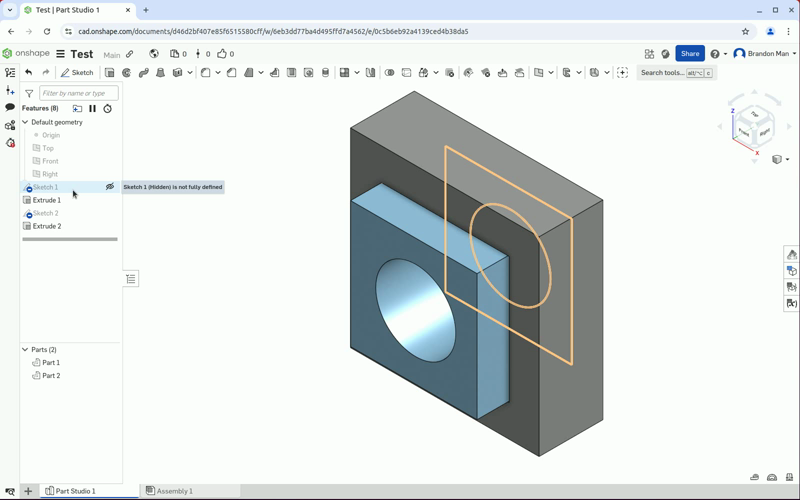
click(73, 189)